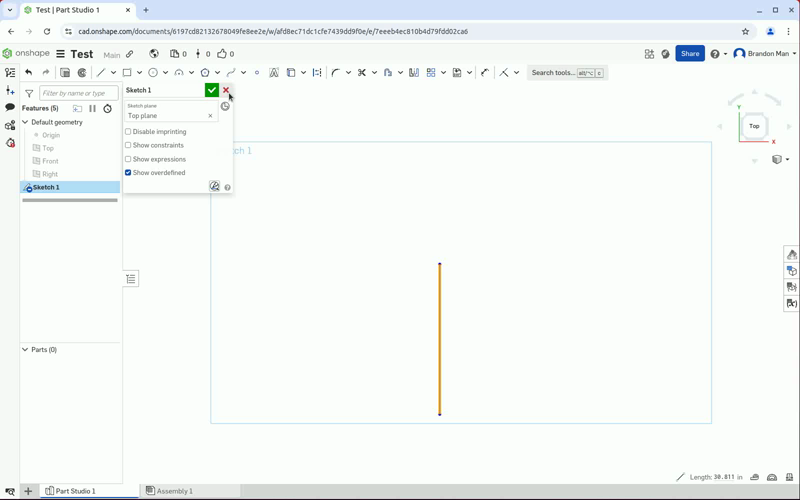
key(shift+h)
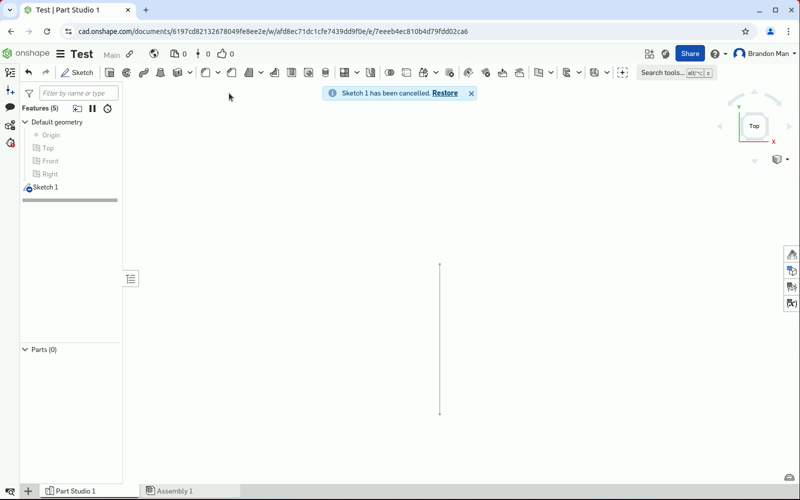
mouse_move(73, 352)
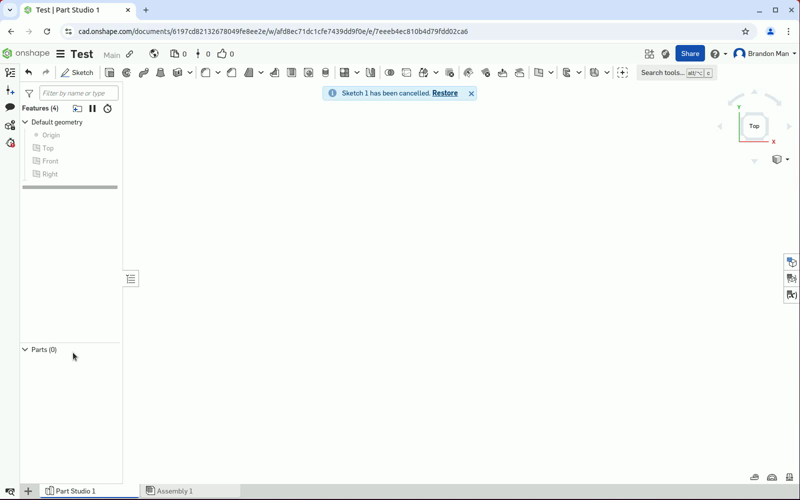
key(y)
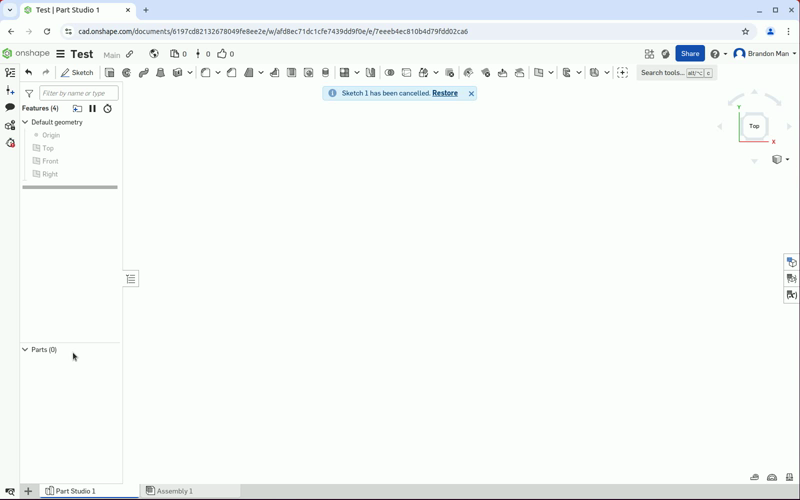
key(shift+p)
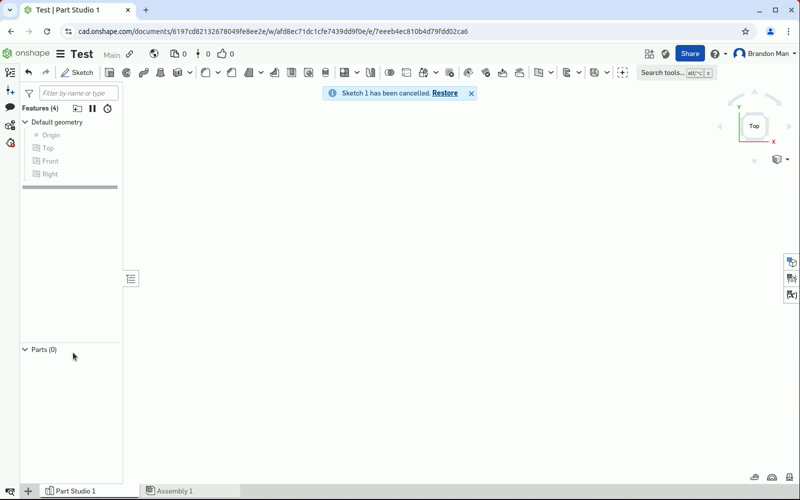
key(space)
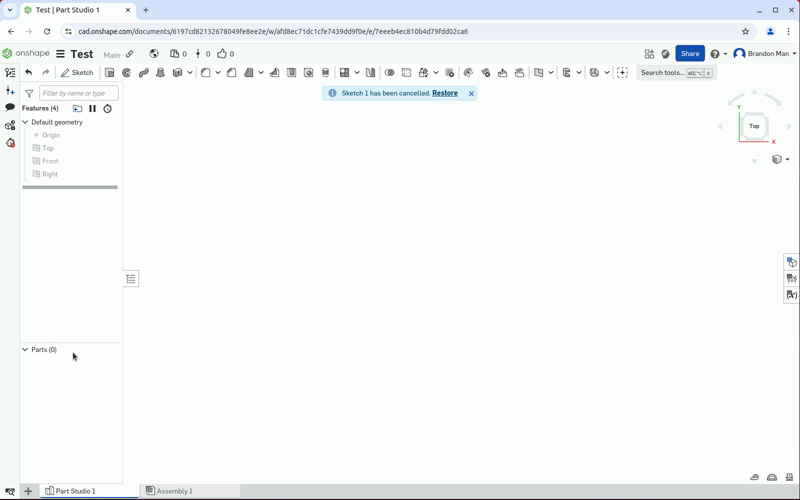
key_down(shift)
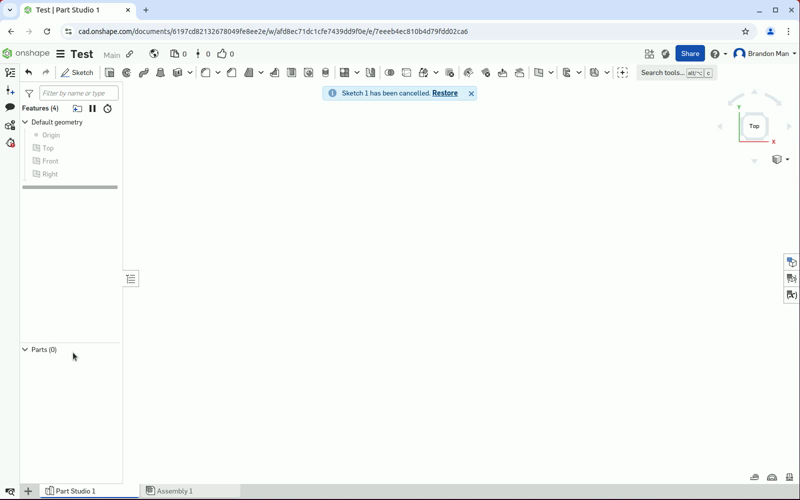
key(up)
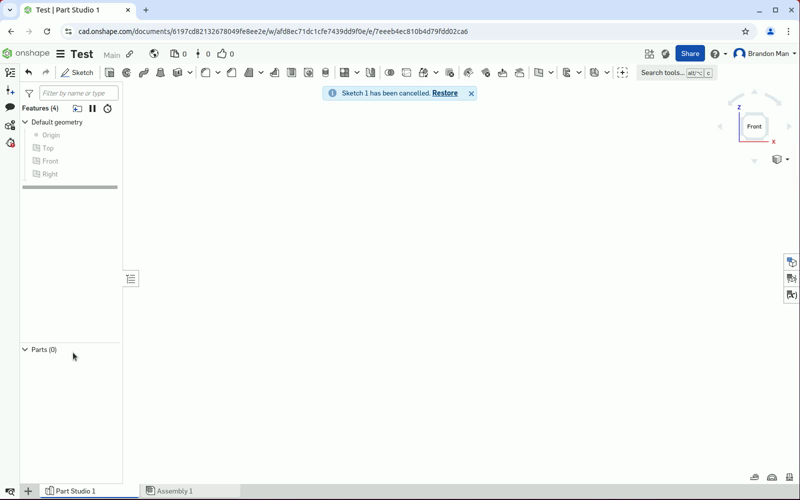
key_up(shift)
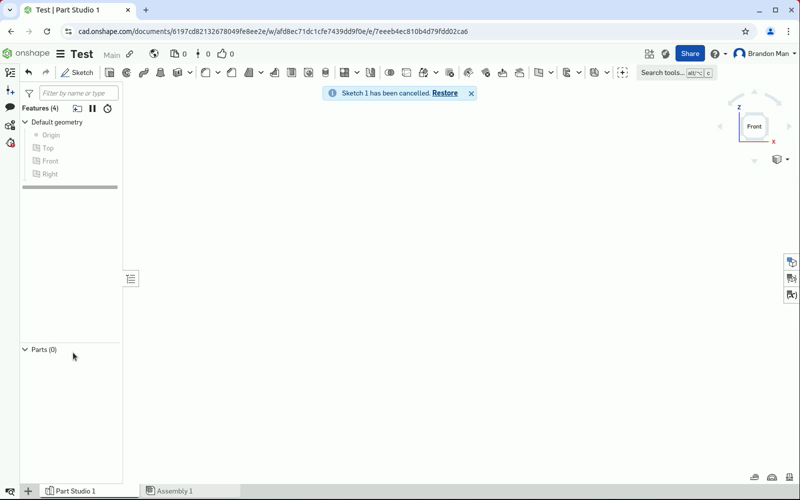
mouse_move(73, 352)
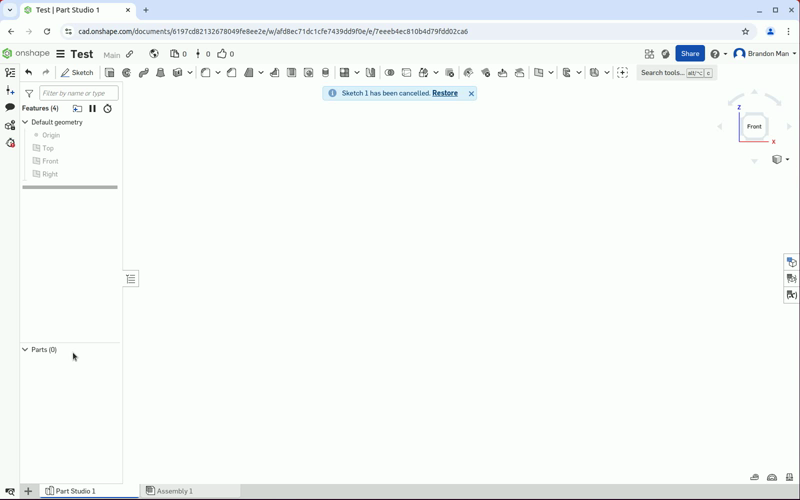
key(shift+y)
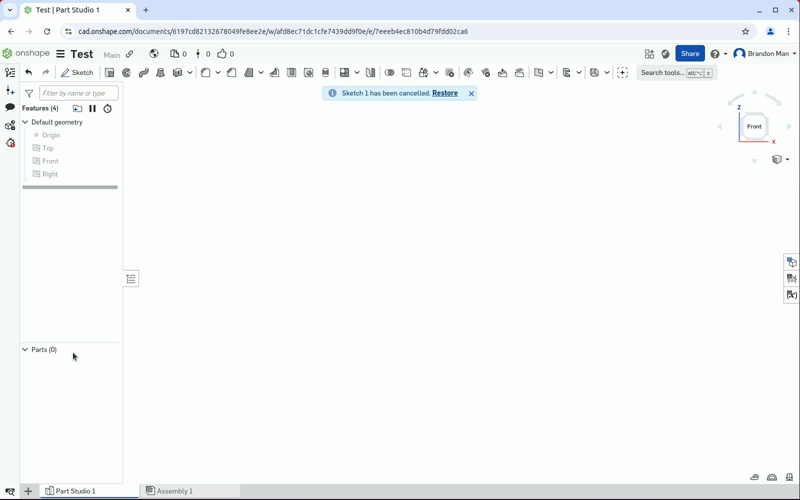
key(shift+s)
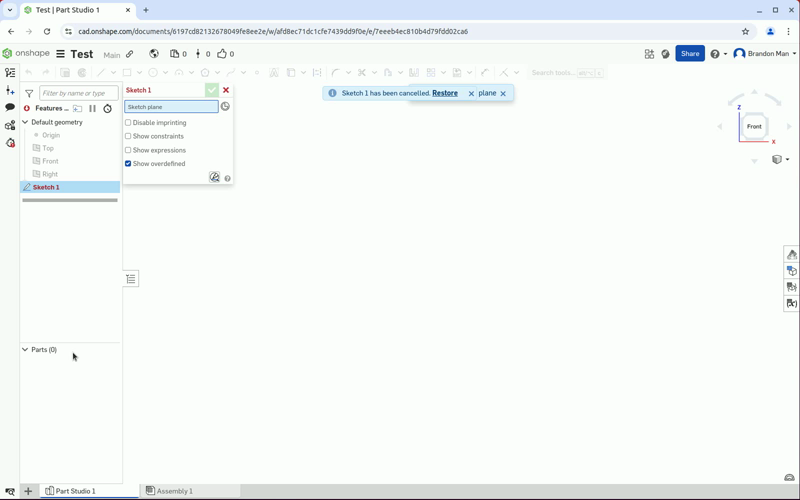
mouse_move(73, 163)
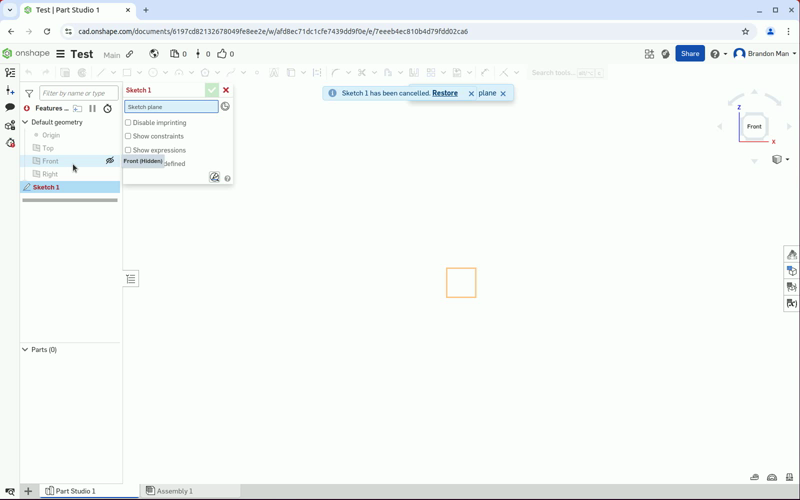
click(73, 163)
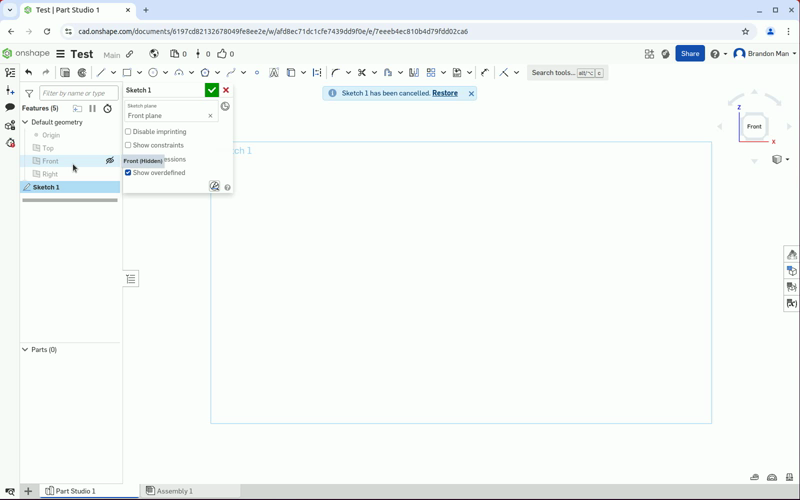
mouse_move(73, 352)
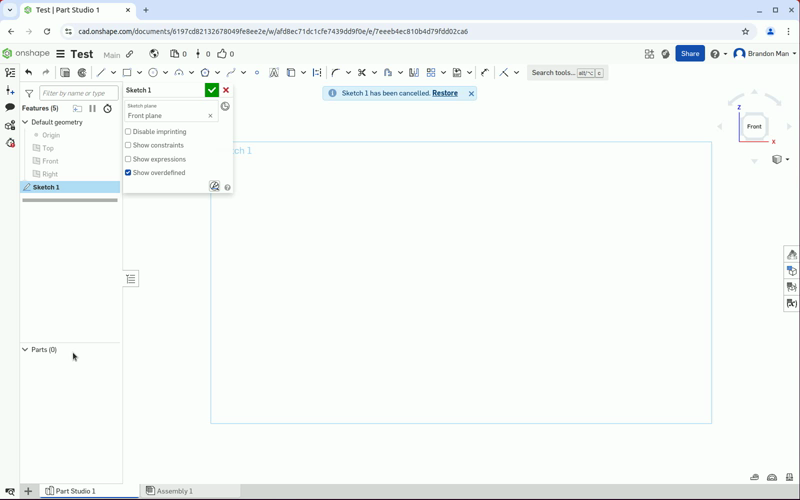
key(y)
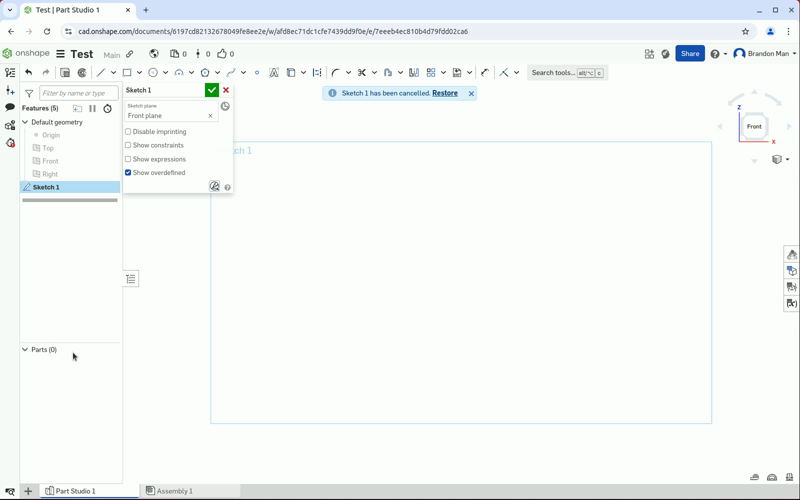
key(l)
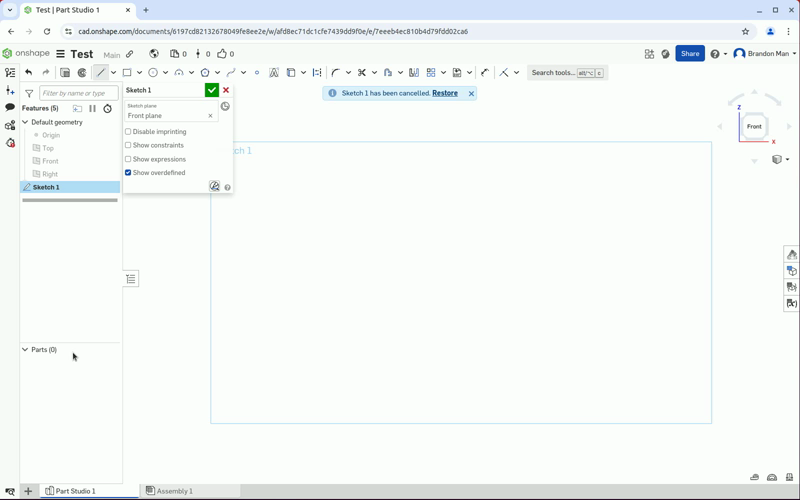
key_down(shift)
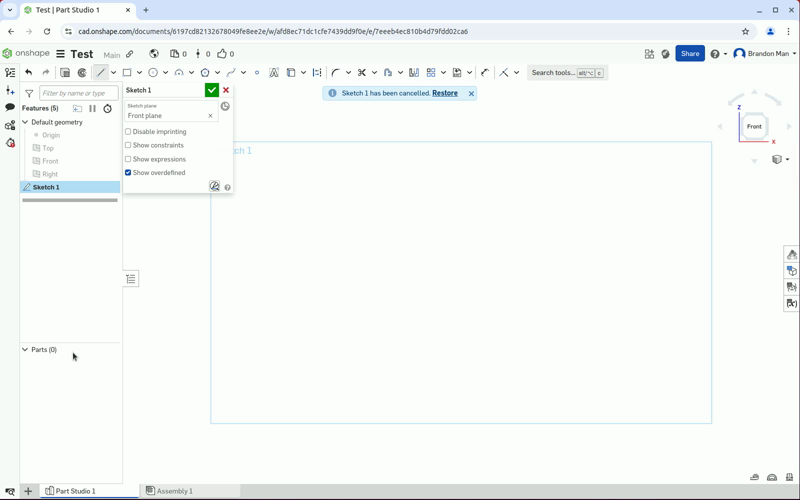
mouse_move(356, 335)
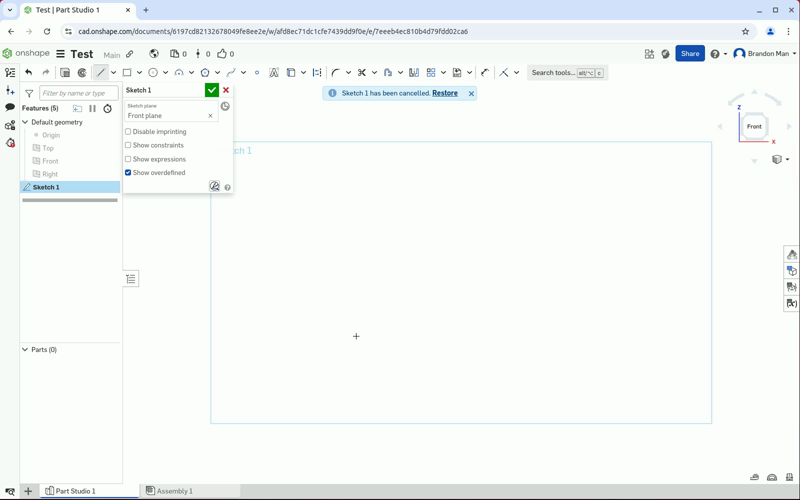
click(356, 335)
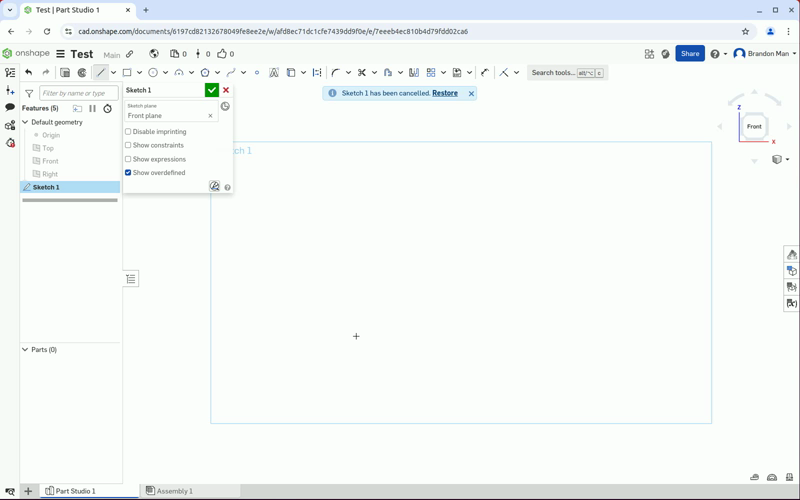
key_up(shift)
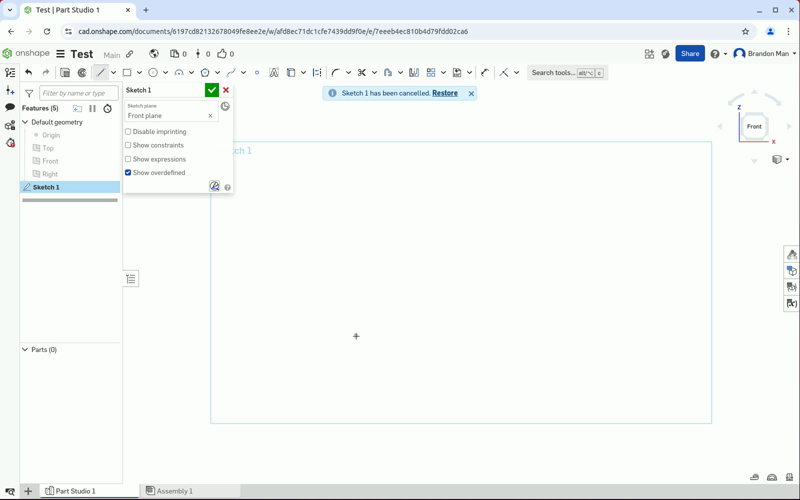
key_down(shift)
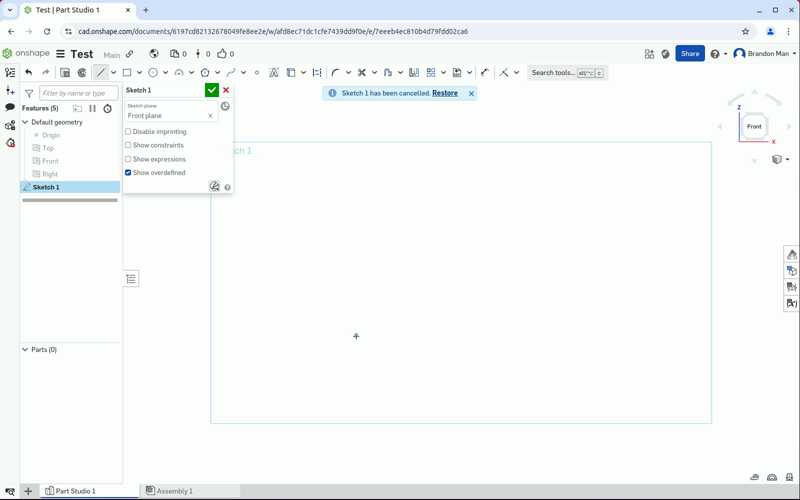
mouse_move(572, 335)
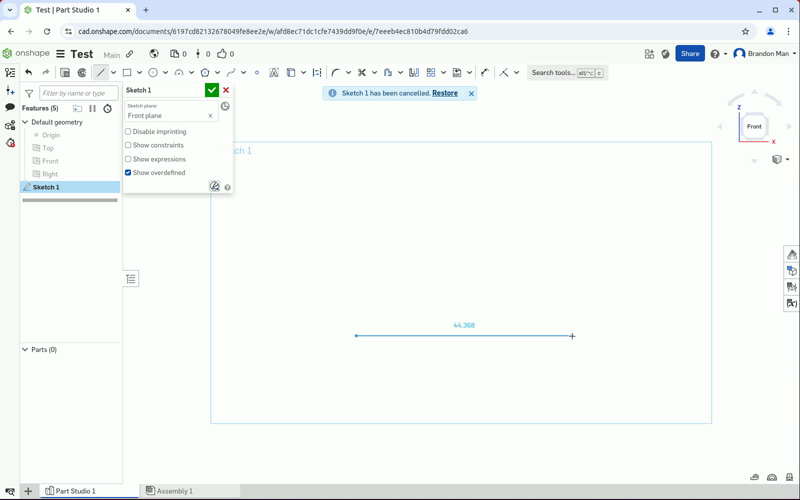
click(572, 335)
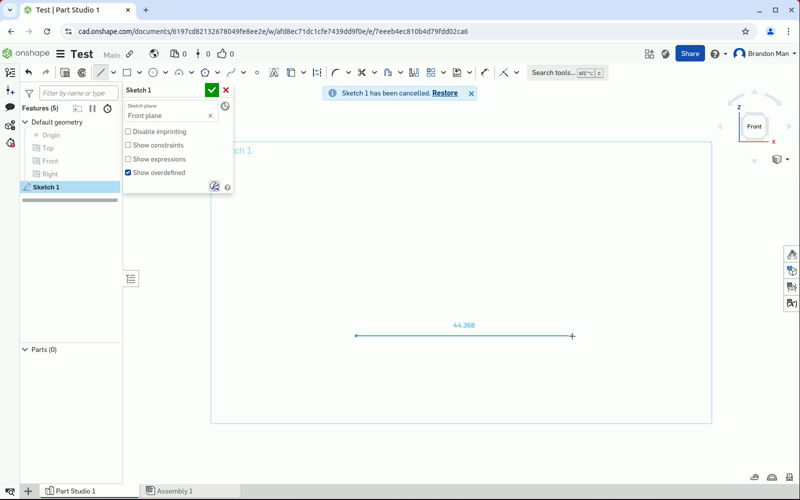
key_up(shift)
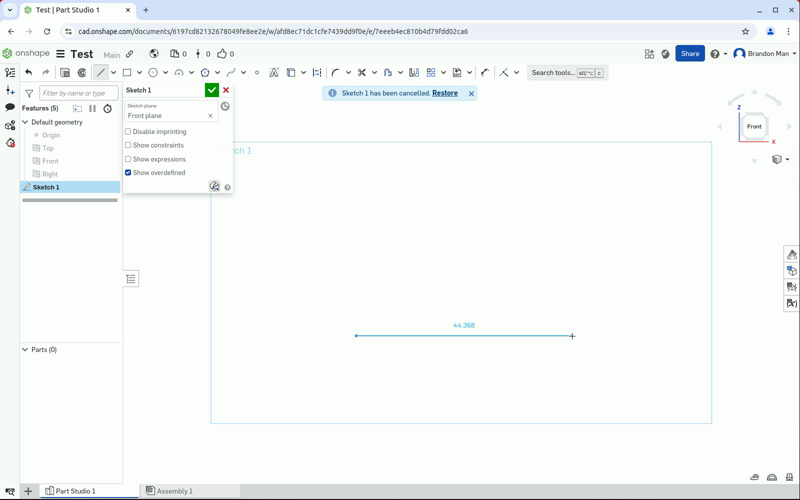
key_down(shift)
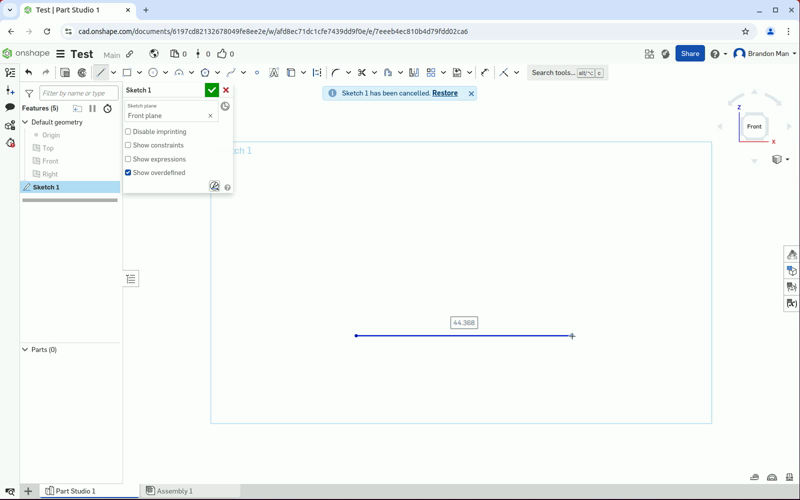
mouse_move(572, 219)
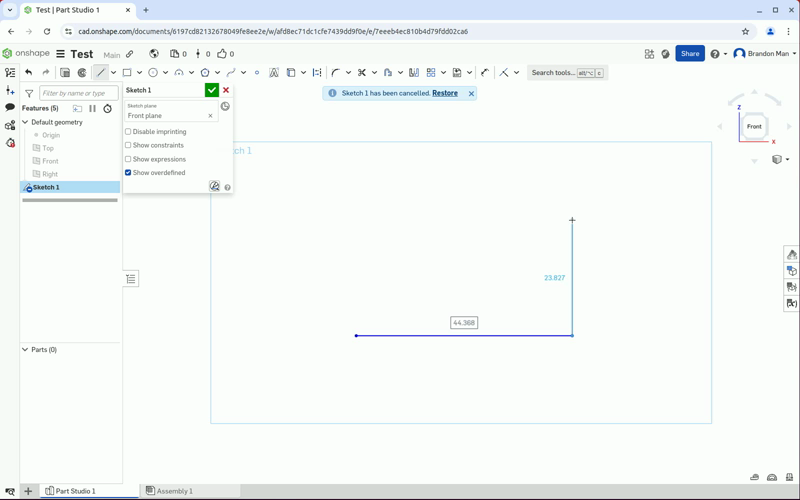
click(572, 219)
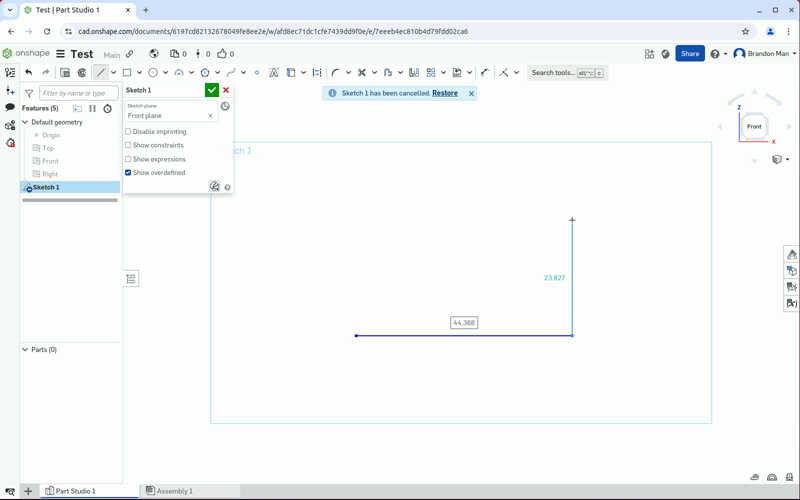
key_up(shift)
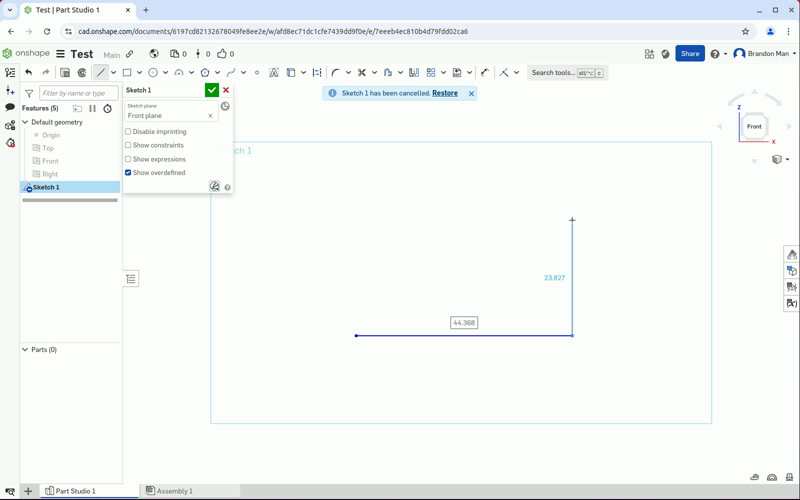
key_down(shift)
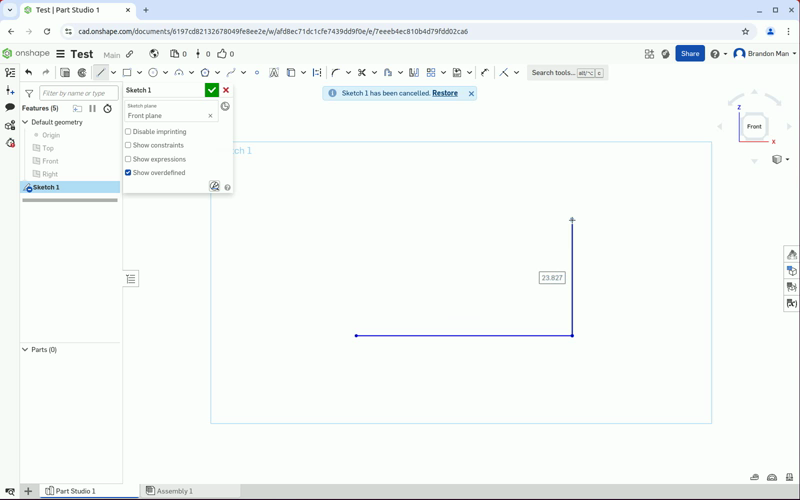
mouse_move(356, 219)
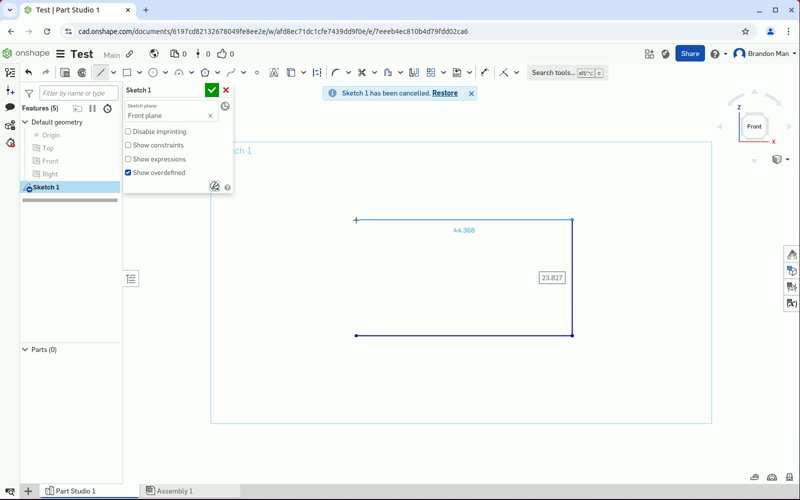
click(356, 219)
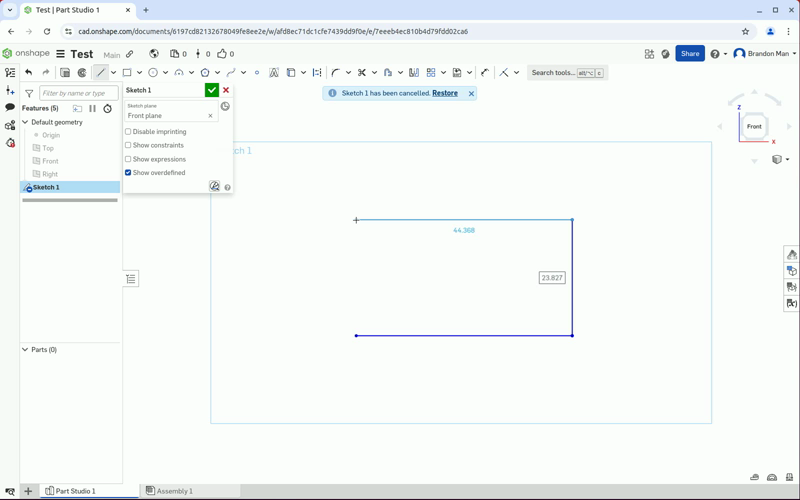
key_up(shift)
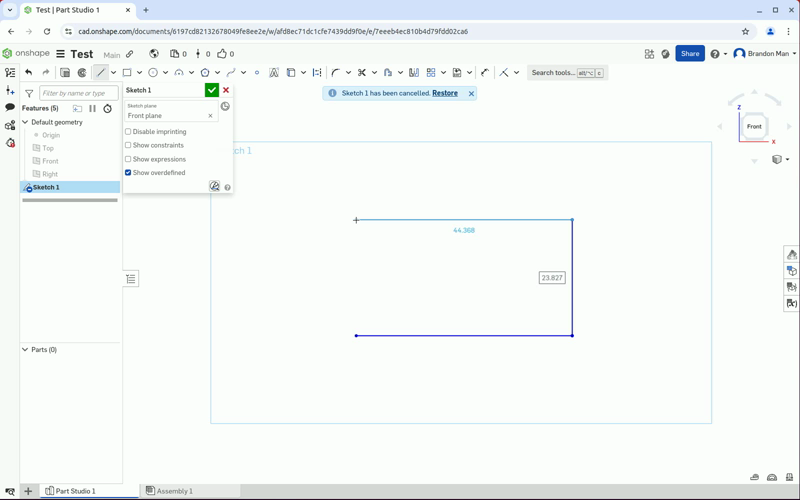
key_down(shift)
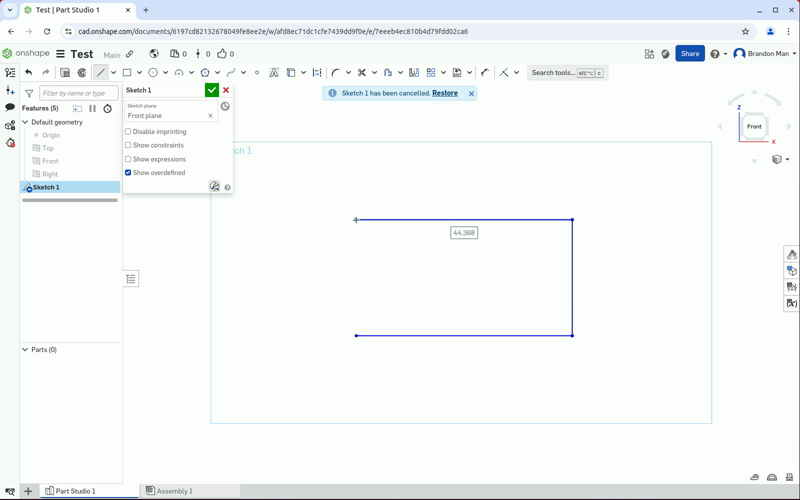
mouse_move(356, 335)
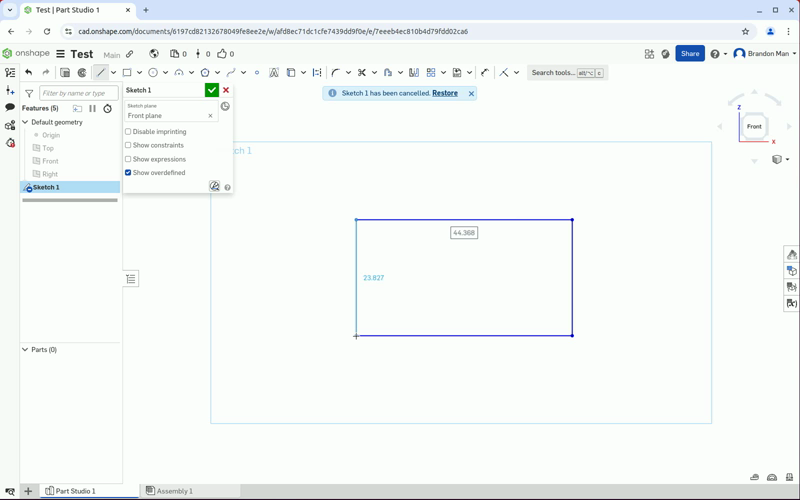
key_up(shift)
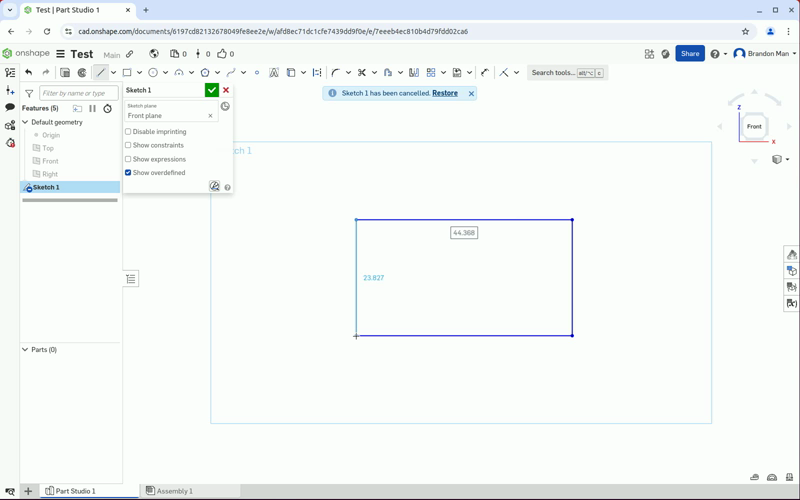
click(356, 335)
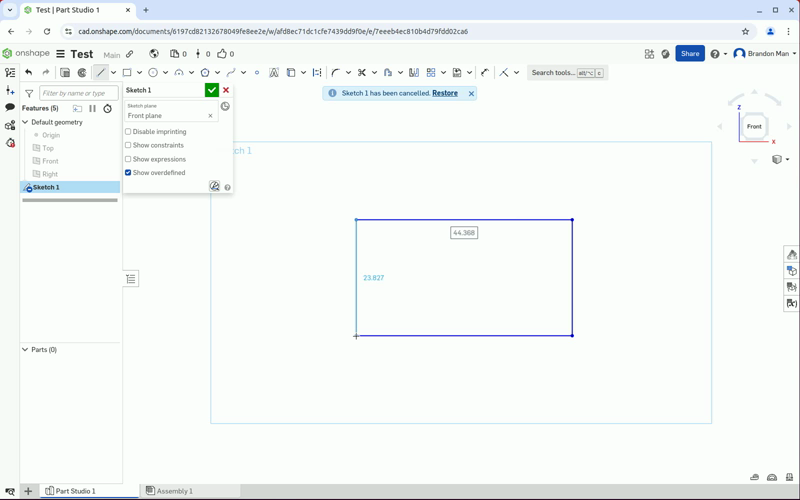
key(esc)
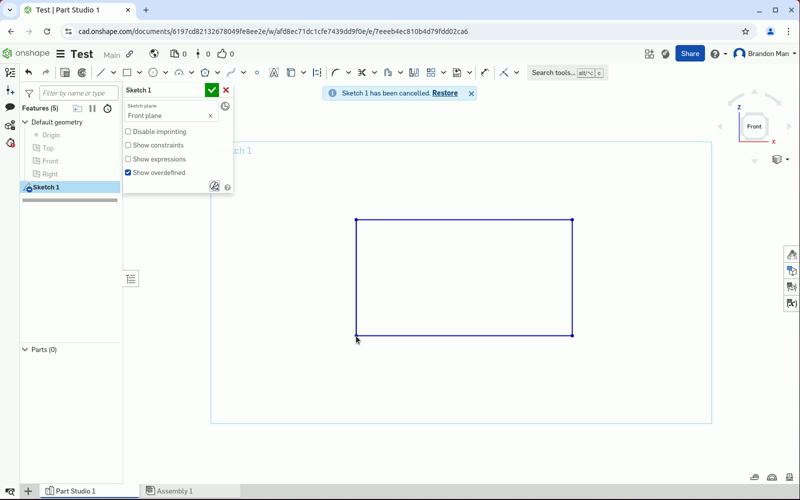
mouse_move(539, 261)
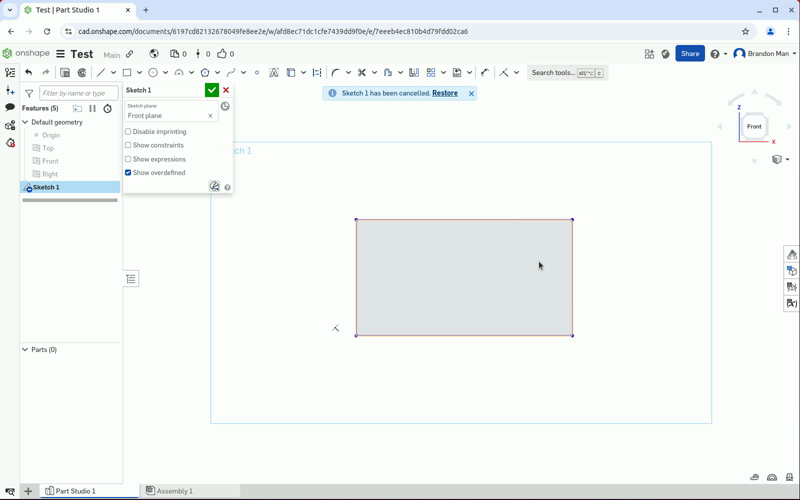
click(539, 261)
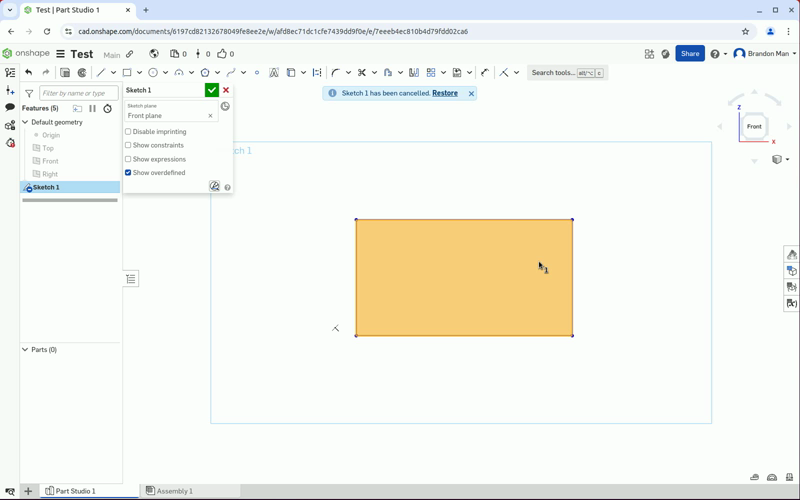
mouse_move(73, 352)
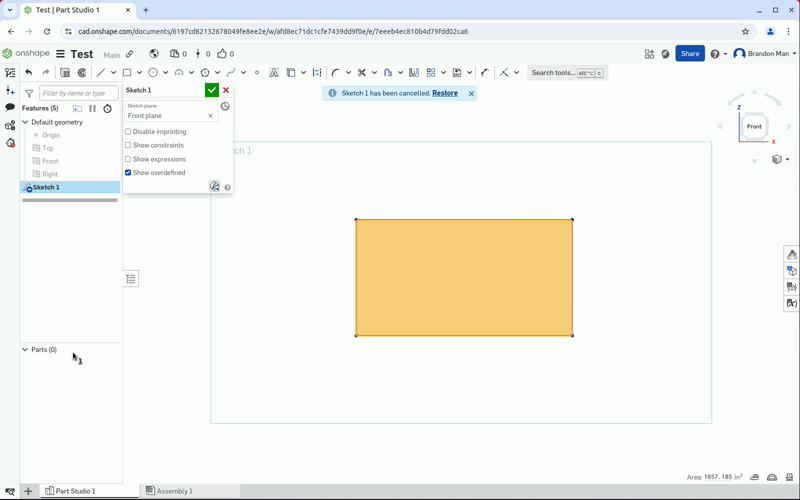
key(shift+y)
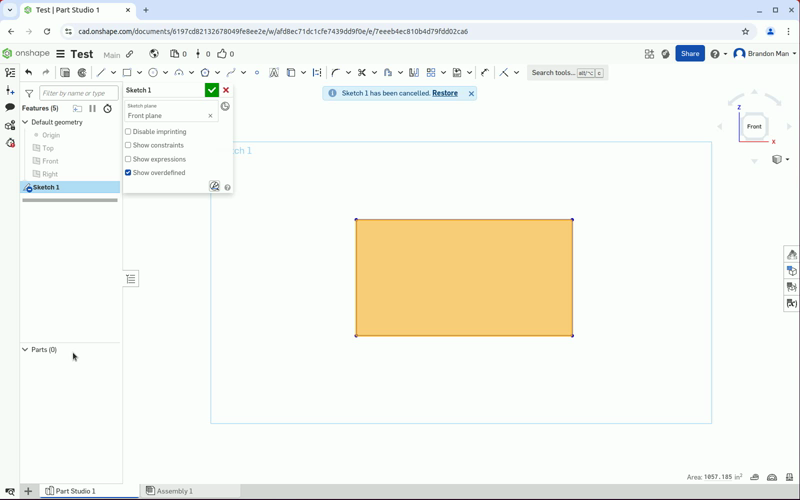
key(shift+e)
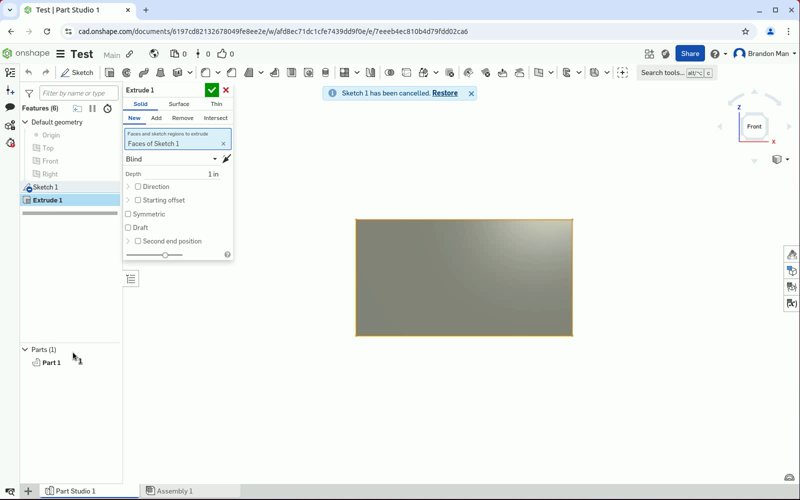
mouse_move(143, 106)
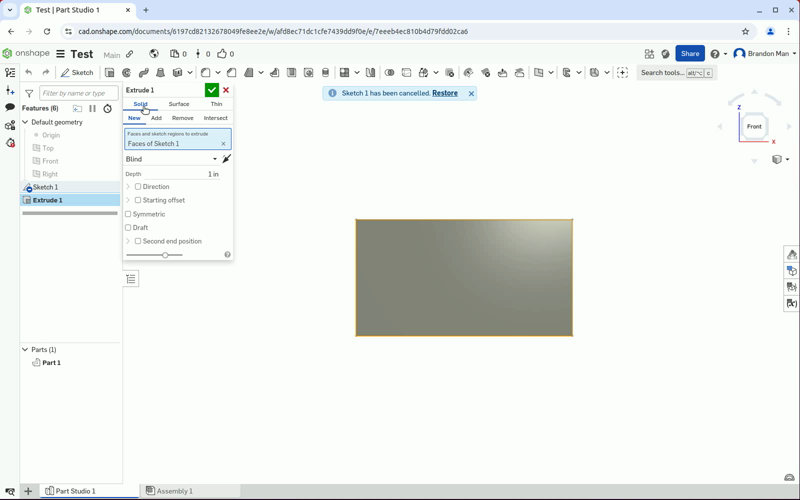
click(143, 106)
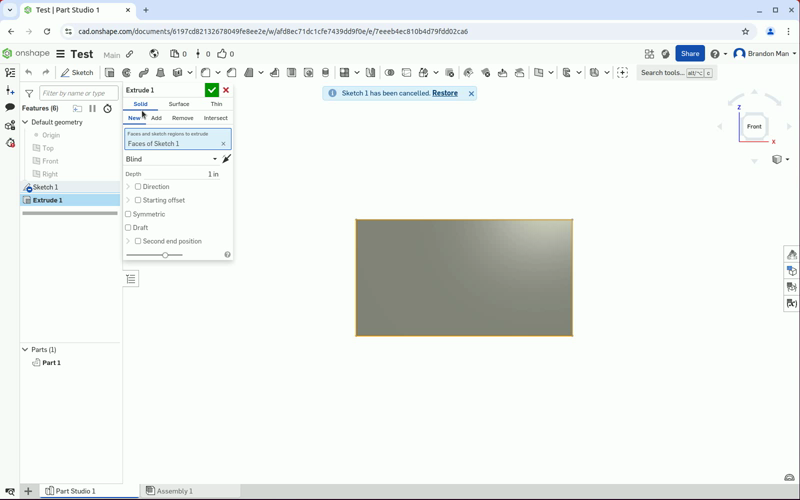
mouse_move(137, 120)
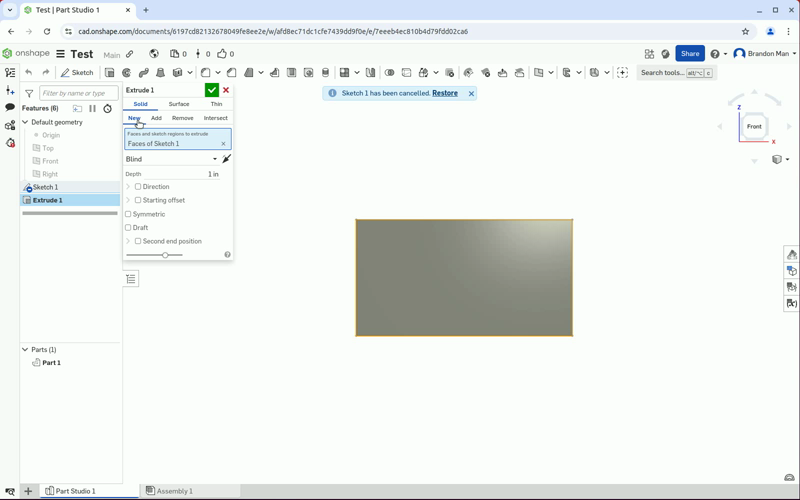
click(137, 120)
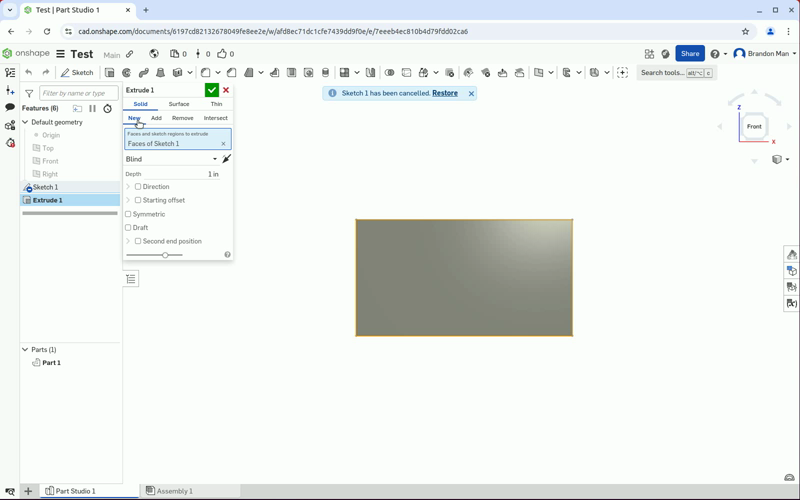
key(tab, 4)
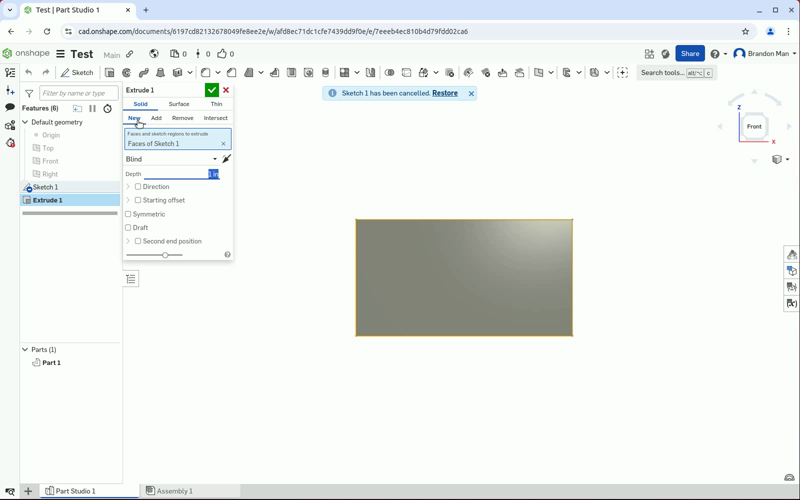
text(1.926)
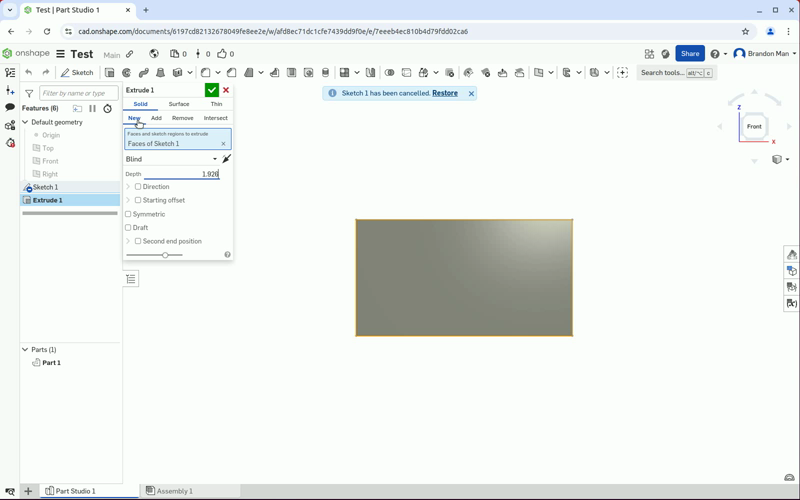
key(enter)
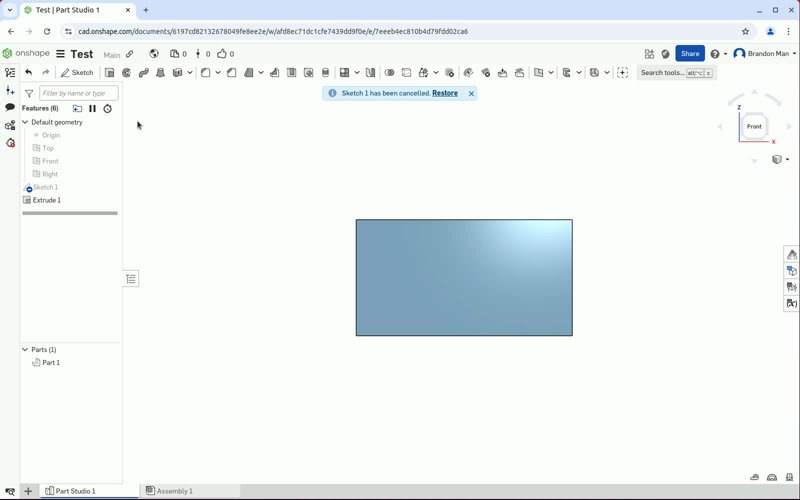
key(shift+h)
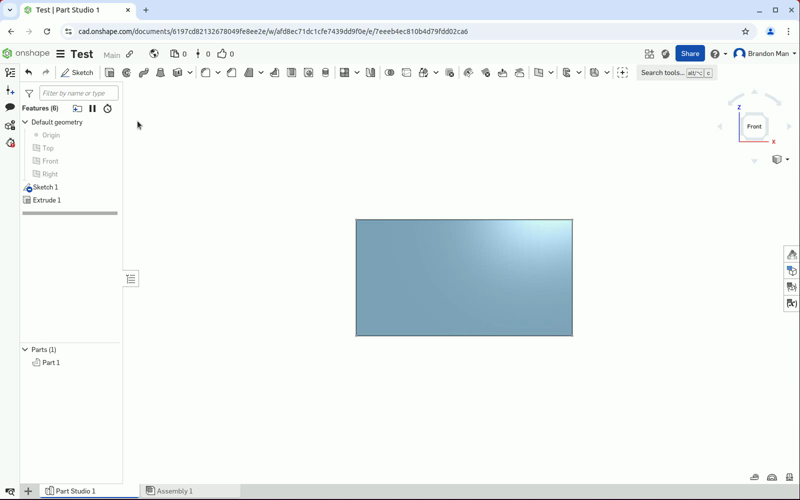
key(shift+h)
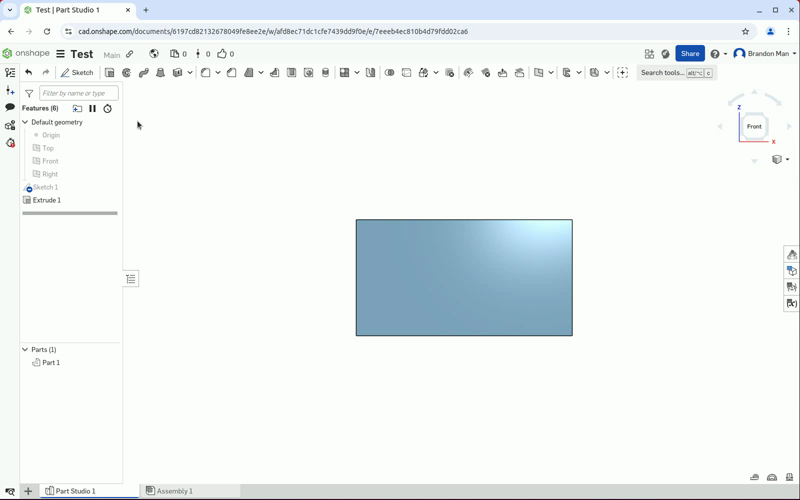
mouse_move(73, 189)
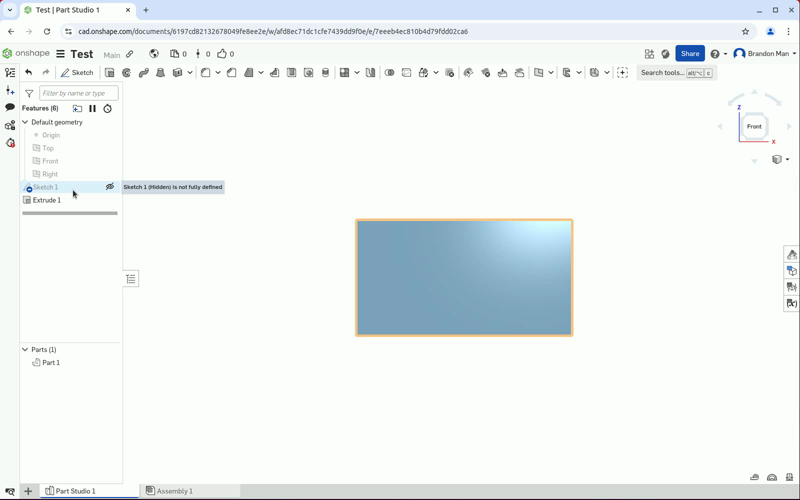
click(73, 189)
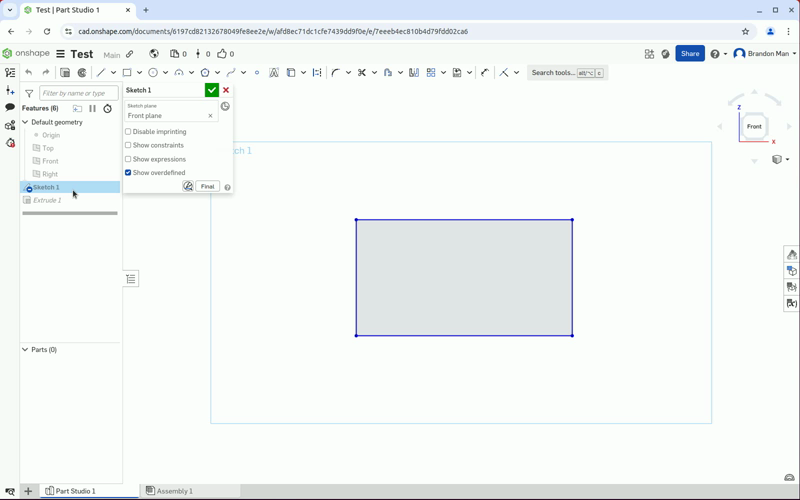
mouse_move(229, 92)
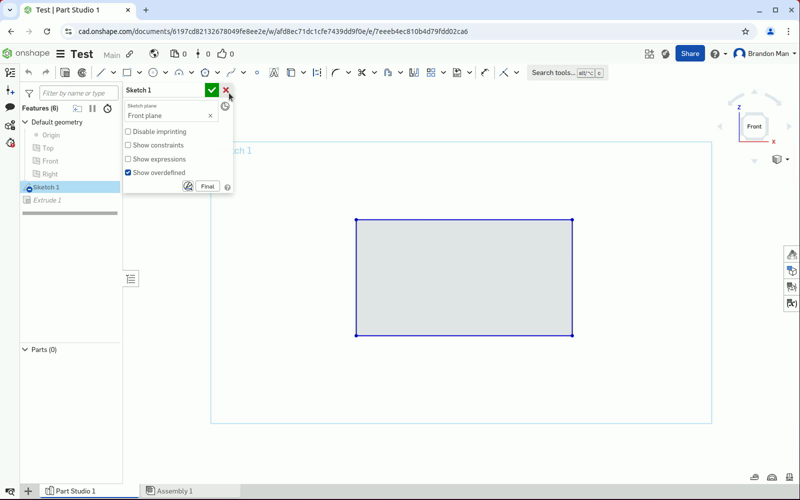
click(229, 92)
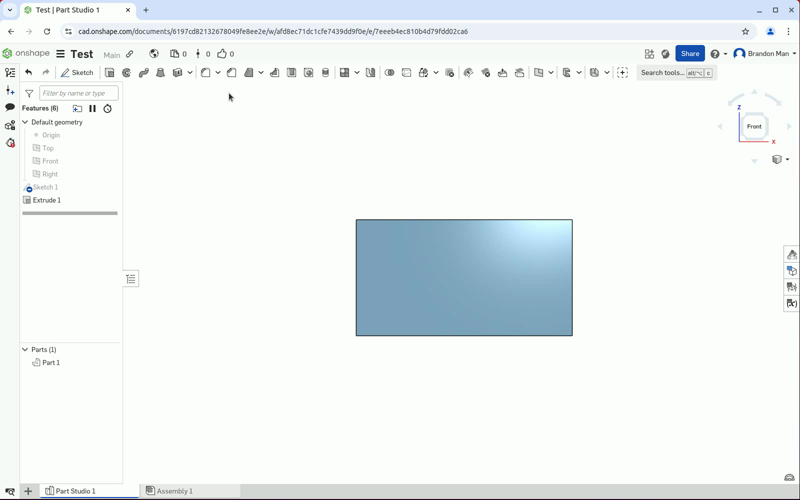
mouse_move(541, 75)
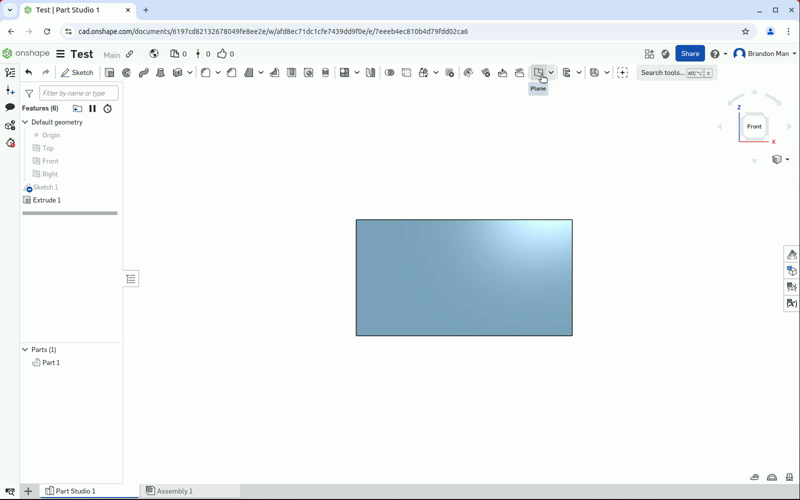
click(541, 75)
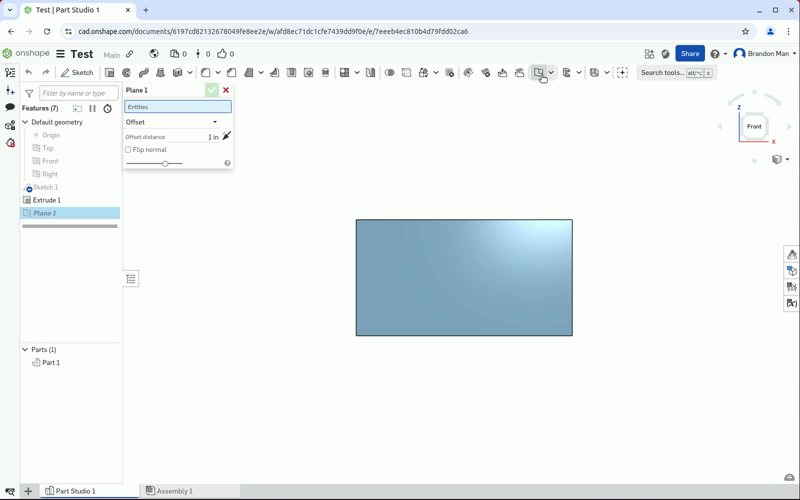
mouse_move(73, 163)
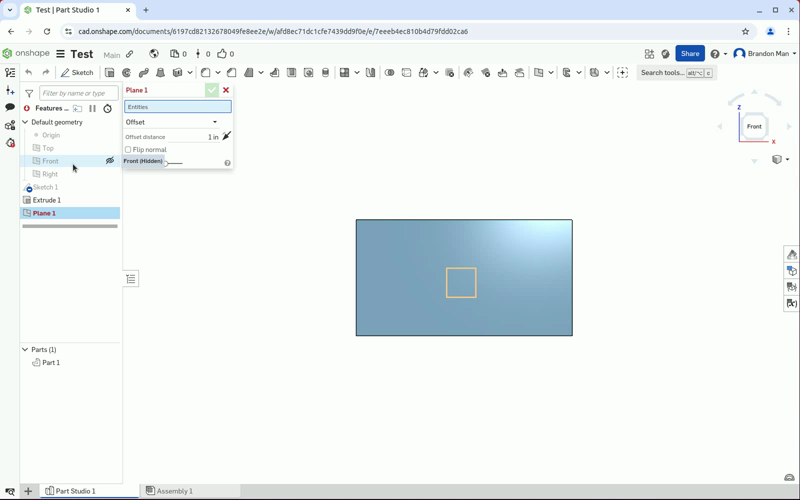
click(73, 163)
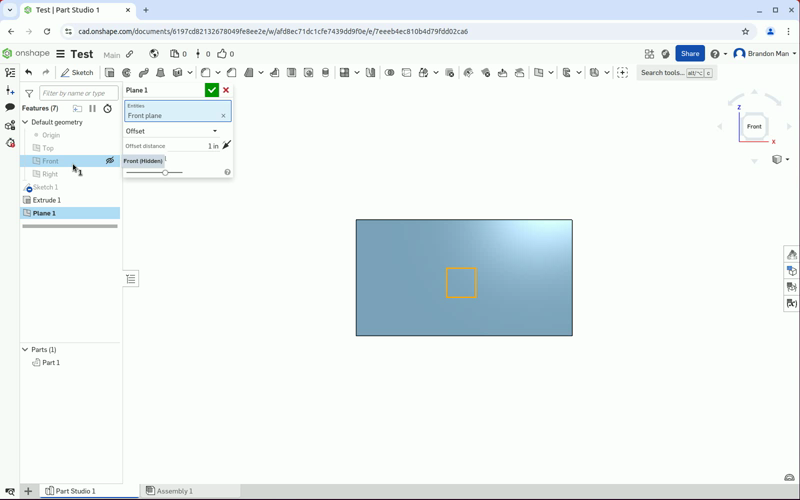
key(tab, 2)
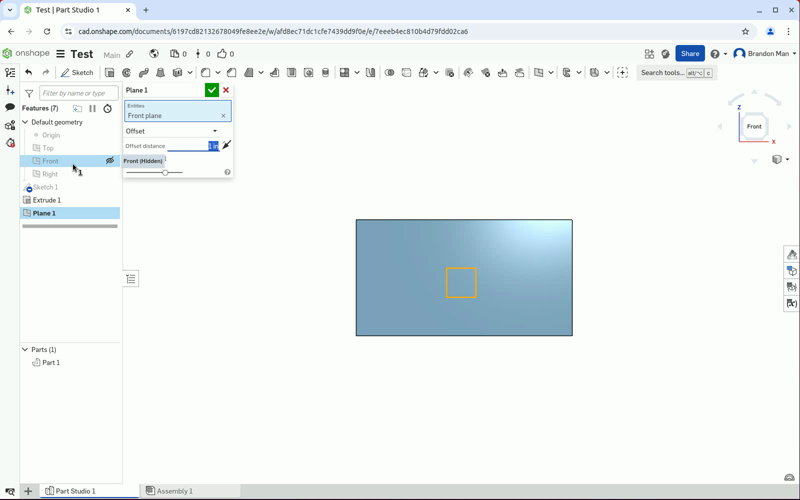
text(1.91)
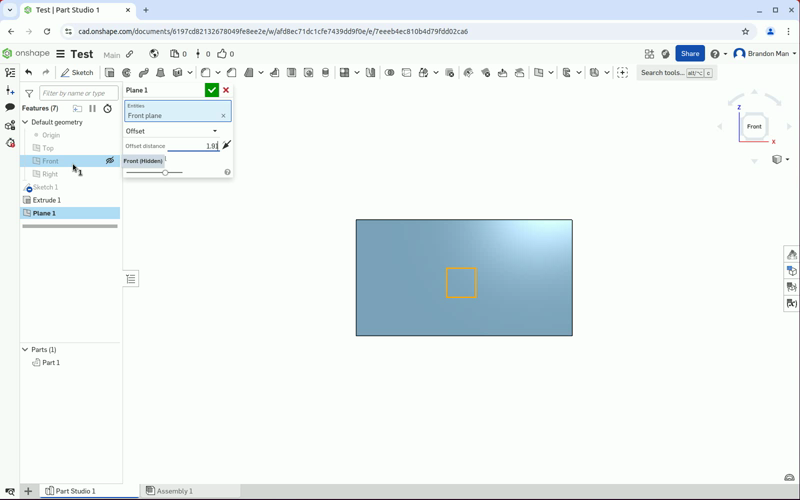
key(enter, 2)
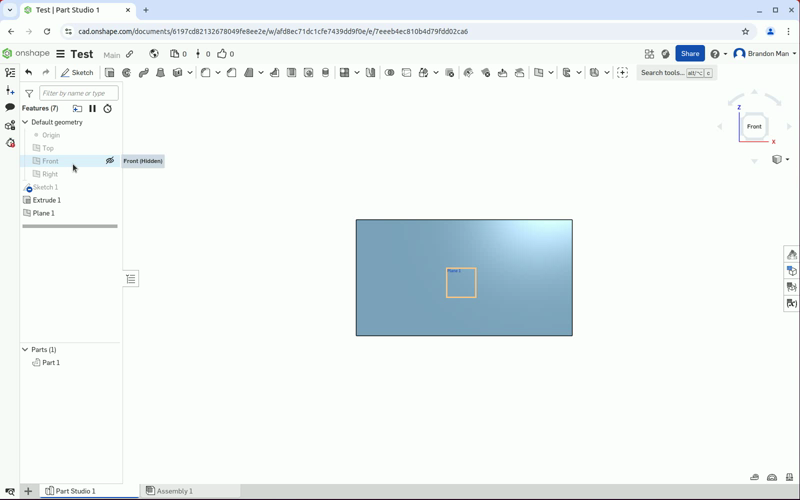
key(shift+s)
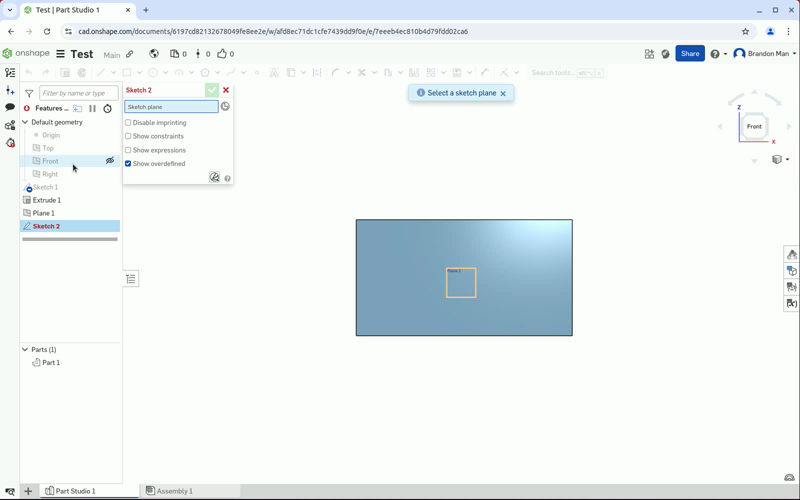
mouse_move(73, 215)
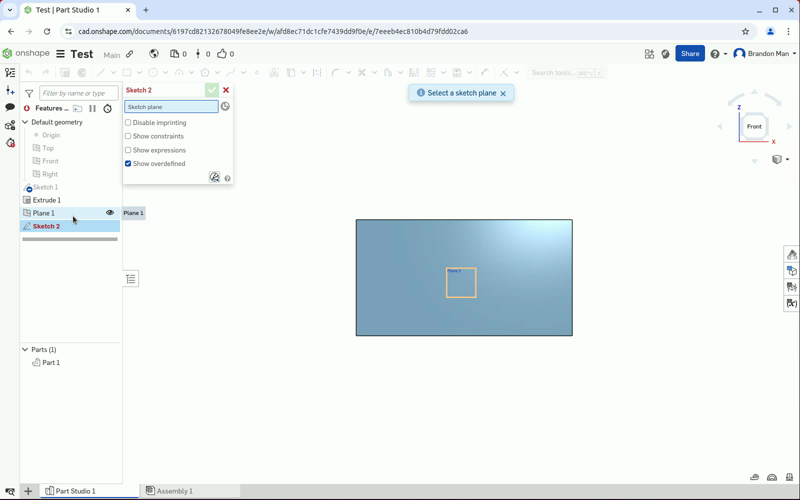
click(73, 215)
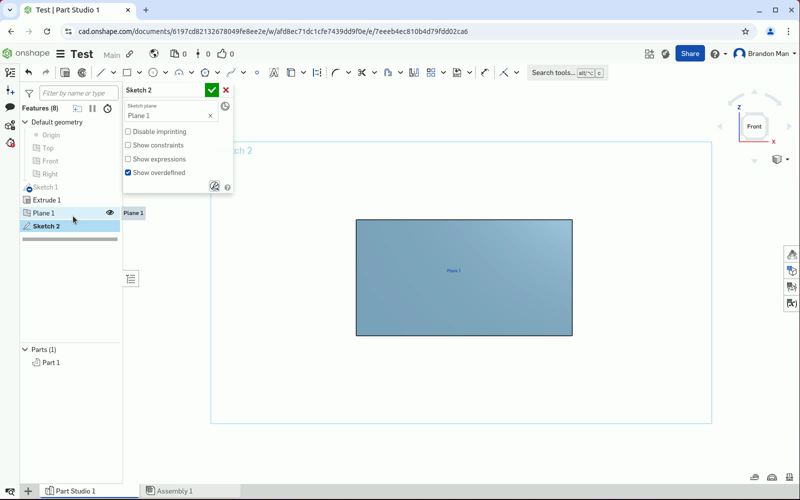
mouse_move(73, 352)
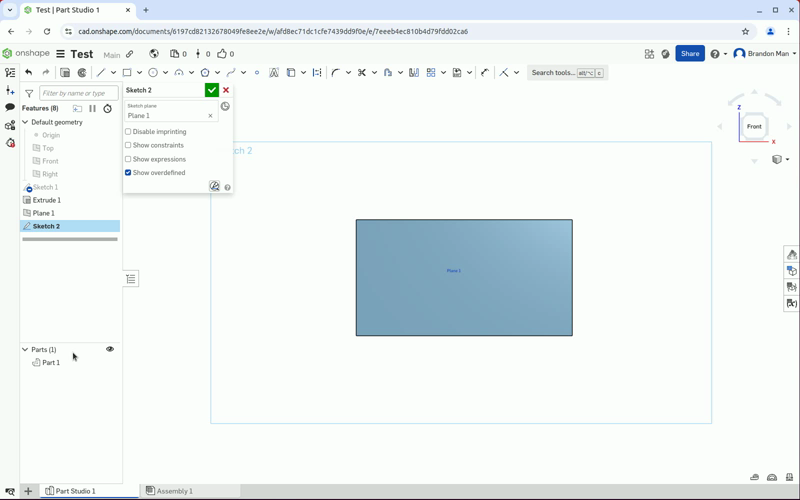
key(y)
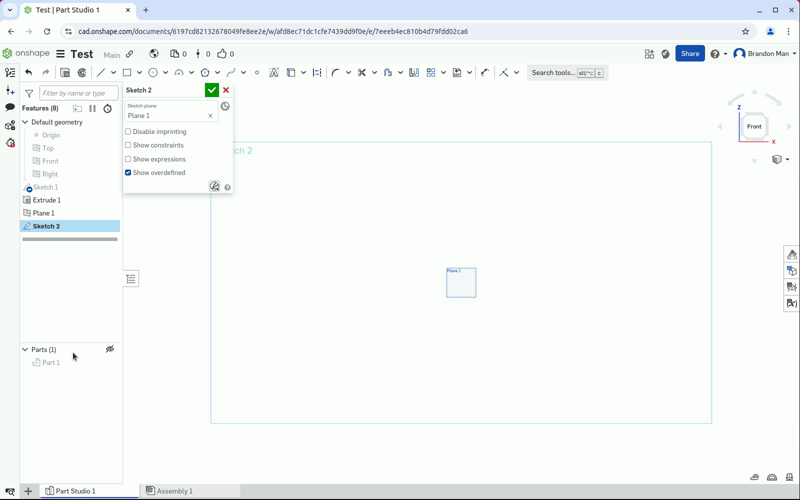
key(c)
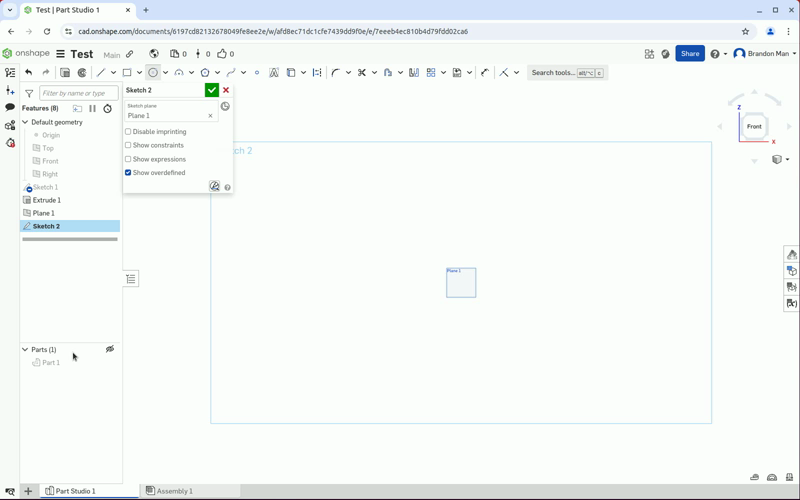
key_down(shift)
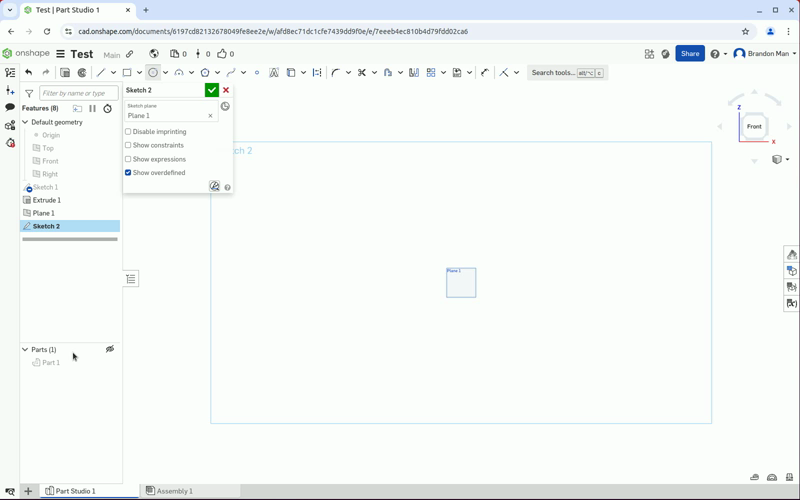
mouse_move(461, 282)
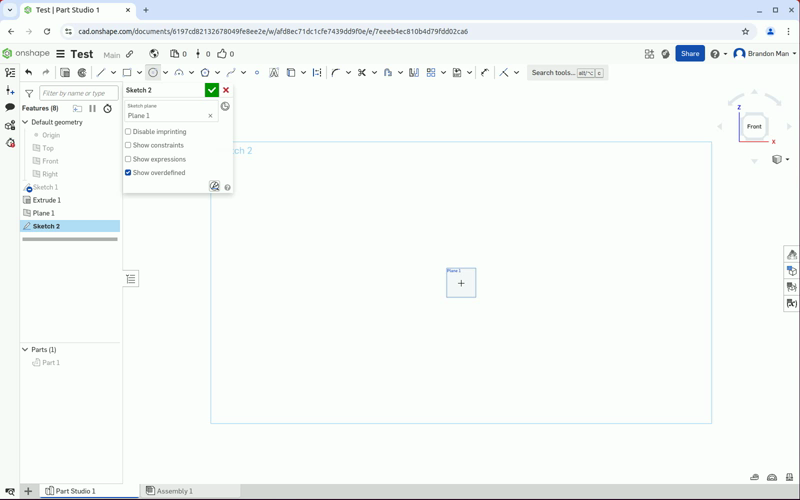
click(461, 282)
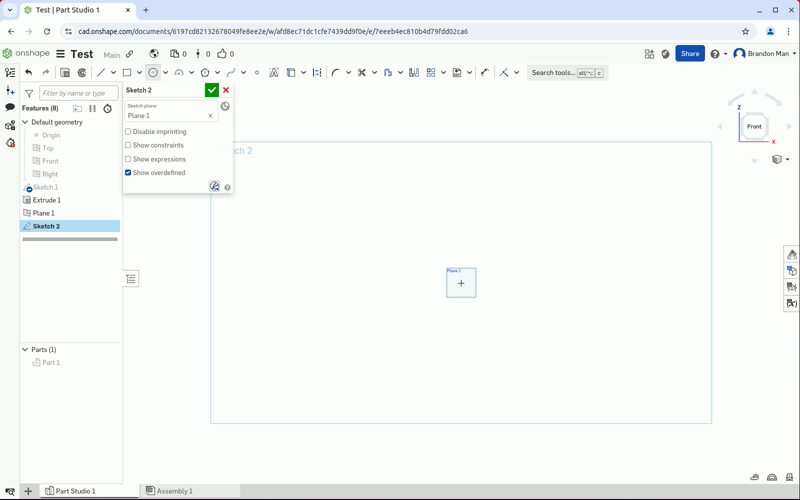
key_up(shift)
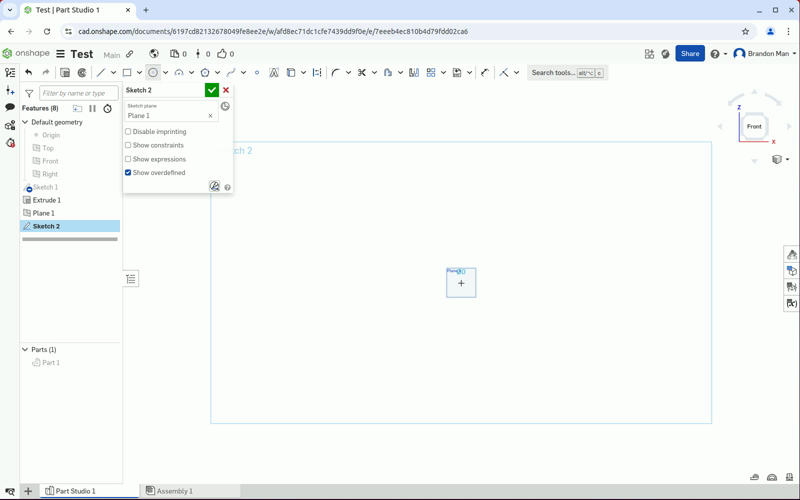
mouse_move(487, 282)
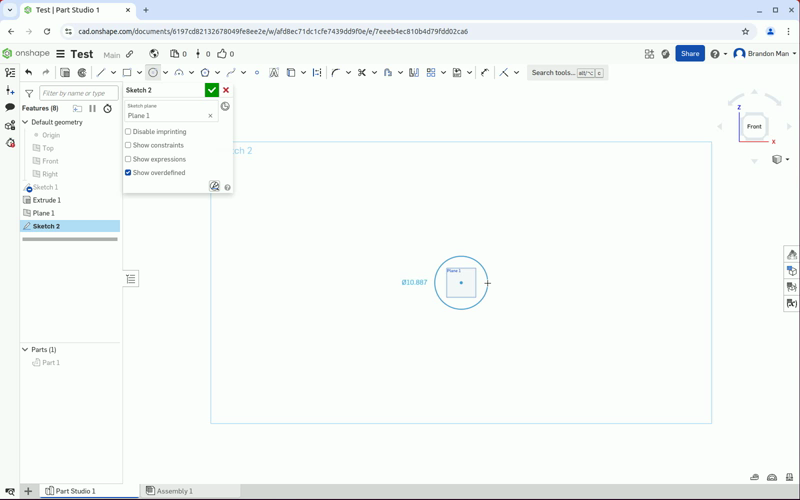
click(487, 282)
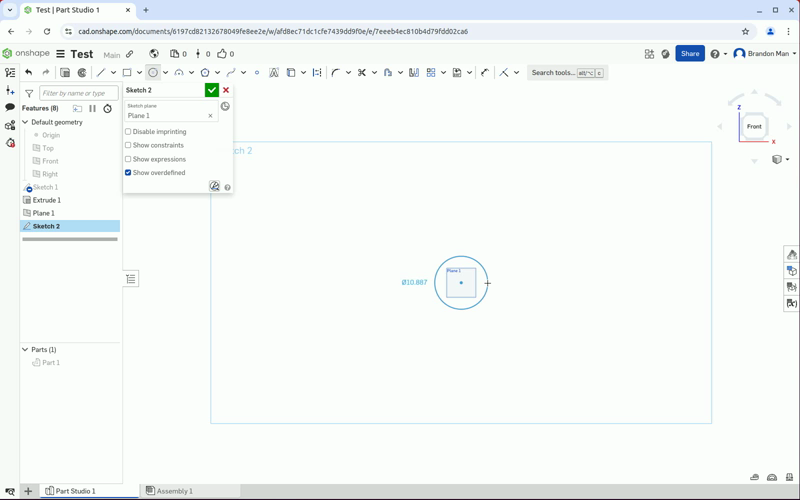
key(esc)
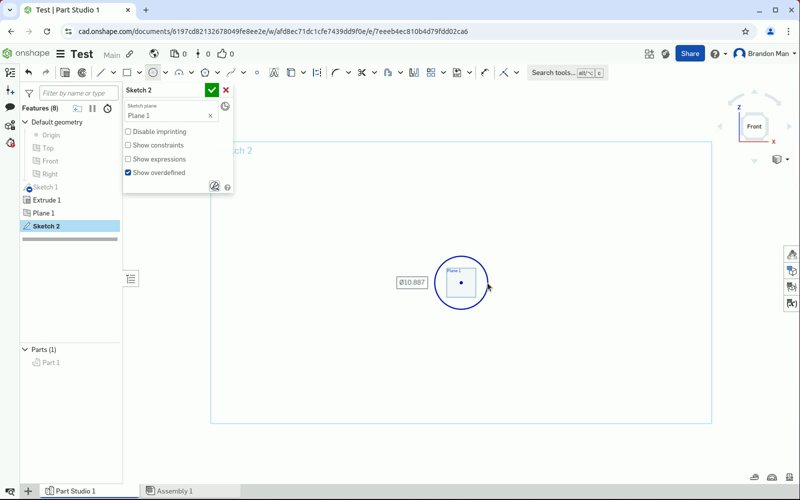
mouse_move(456, 299)
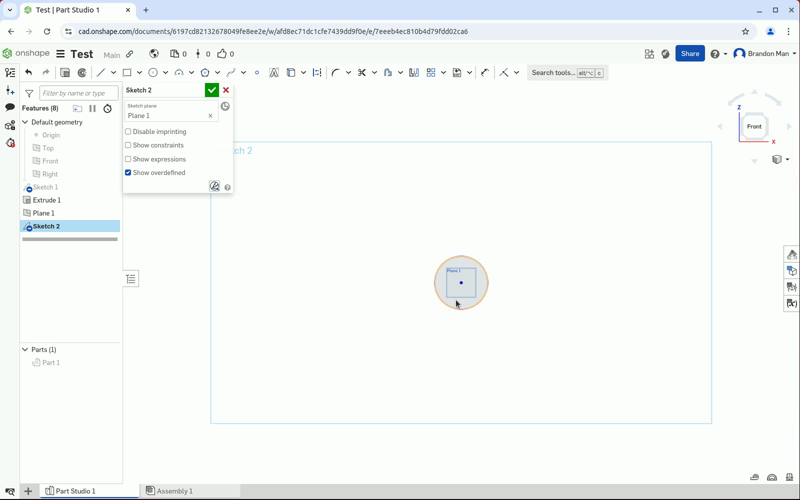
click(456, 299)
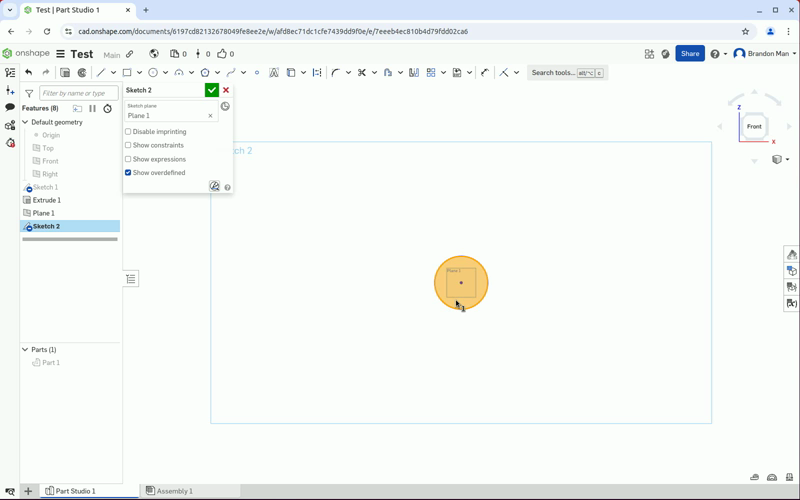
mouse_move(73, 352)
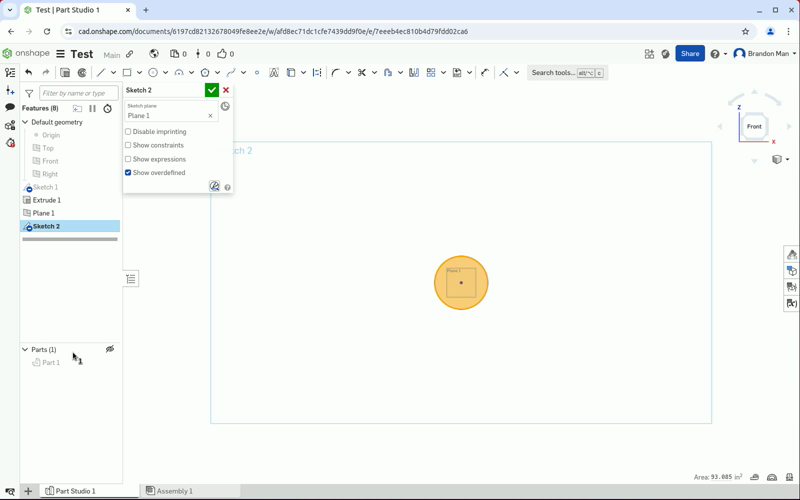
key(shift+y)
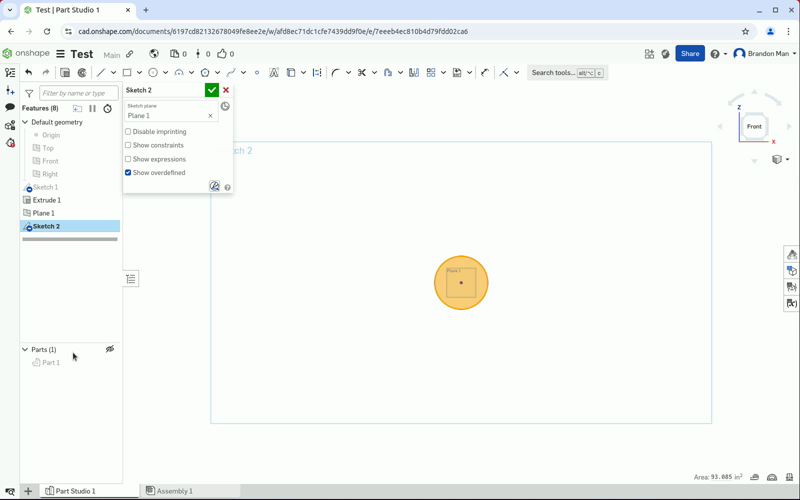
key(shift+e)
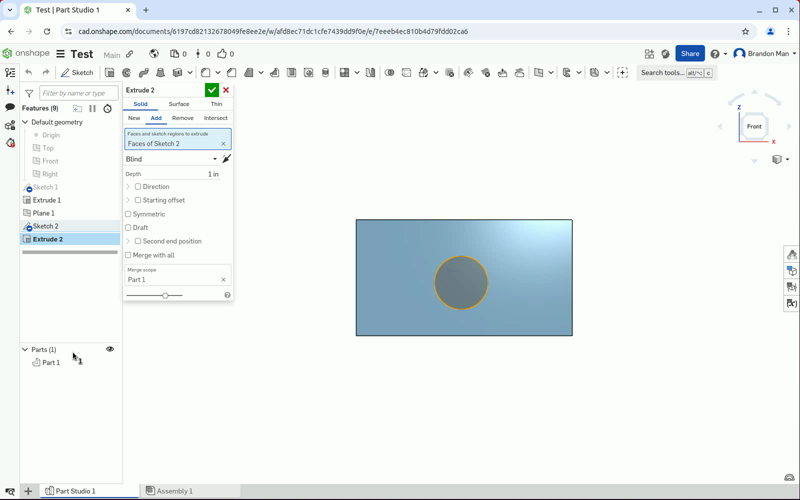
mouse_move(143, 106)
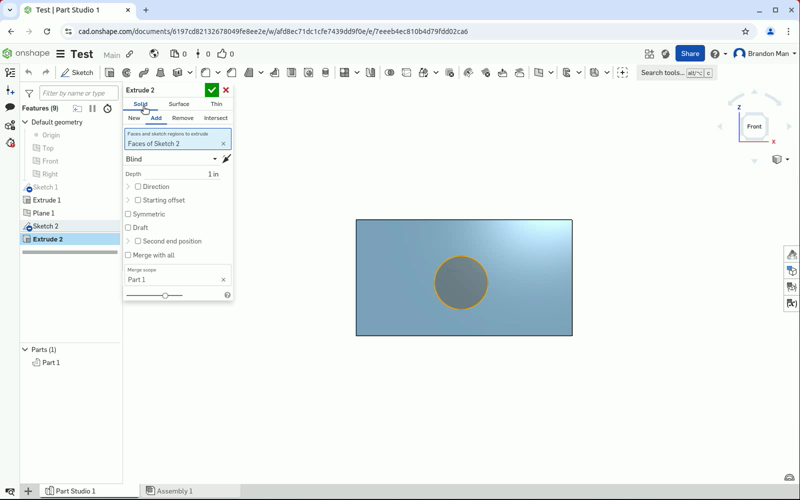
click(143, 106)
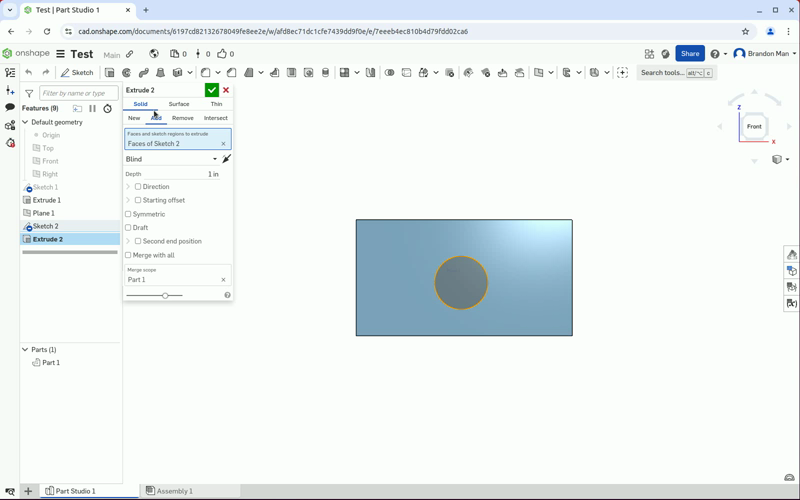
mouse_move(186, 120)
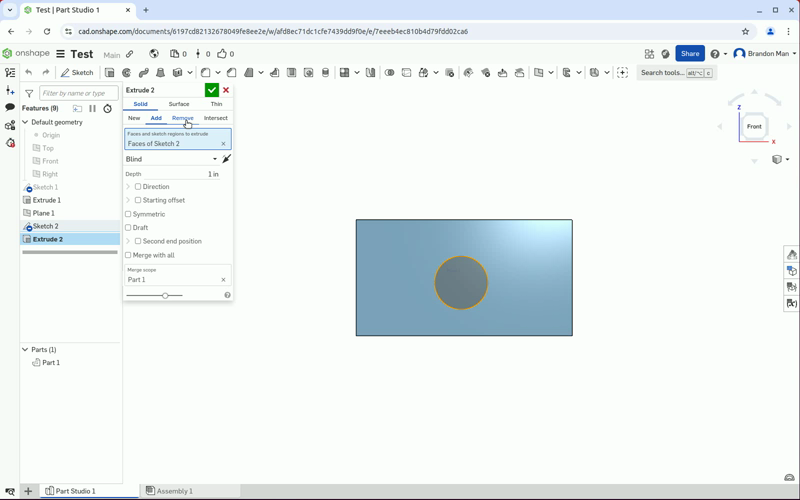
click(186, 120)
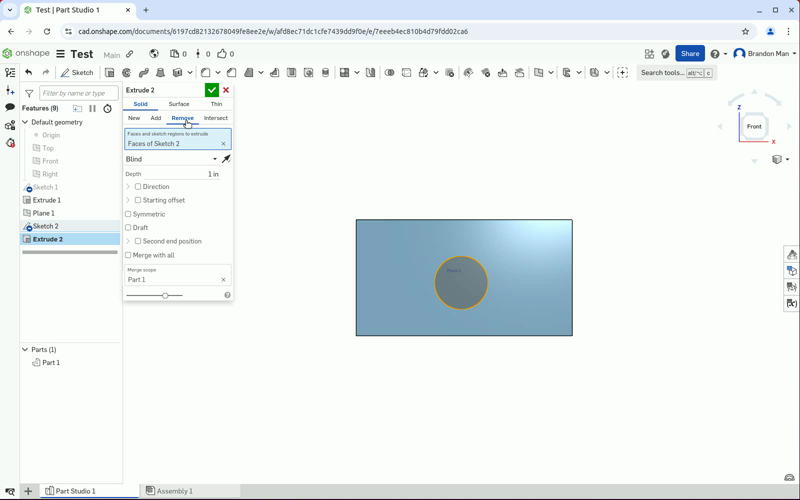
key(tab, 4)
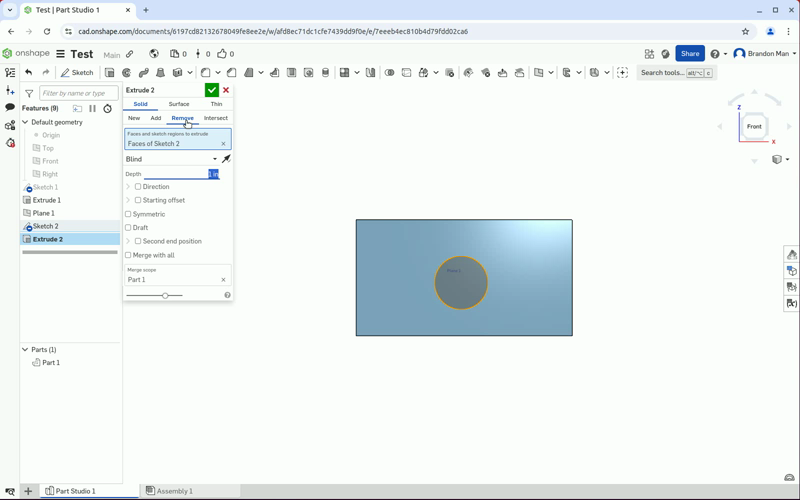
text(1.926)
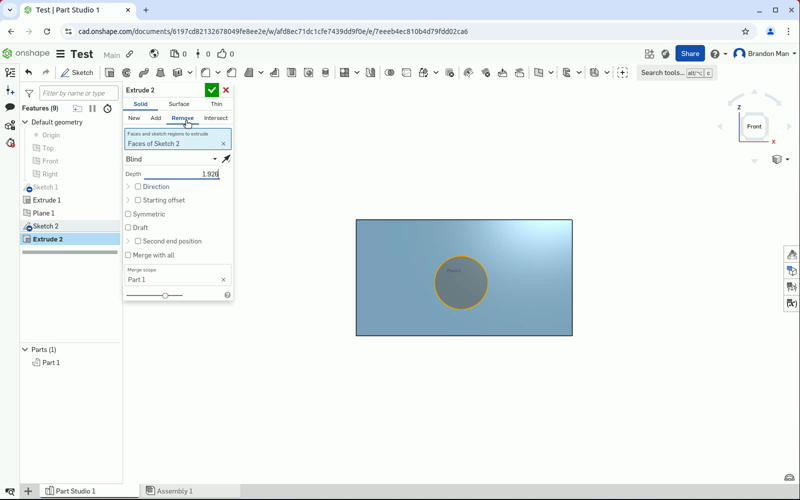
key(tab, 6)
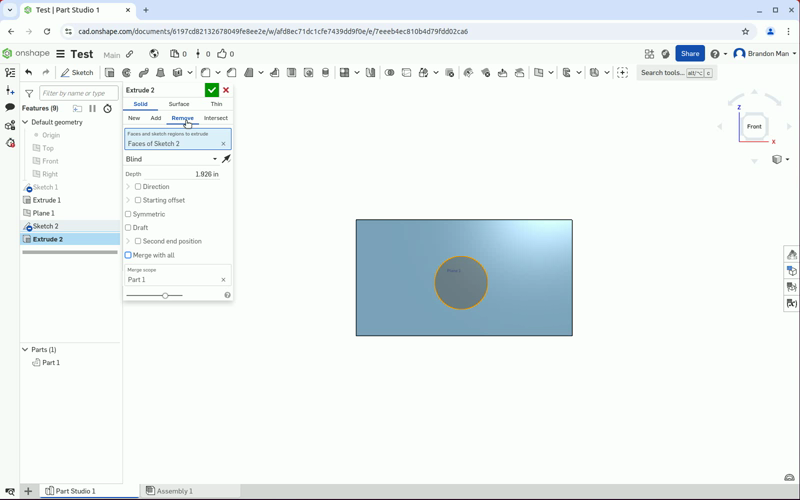
key(space)
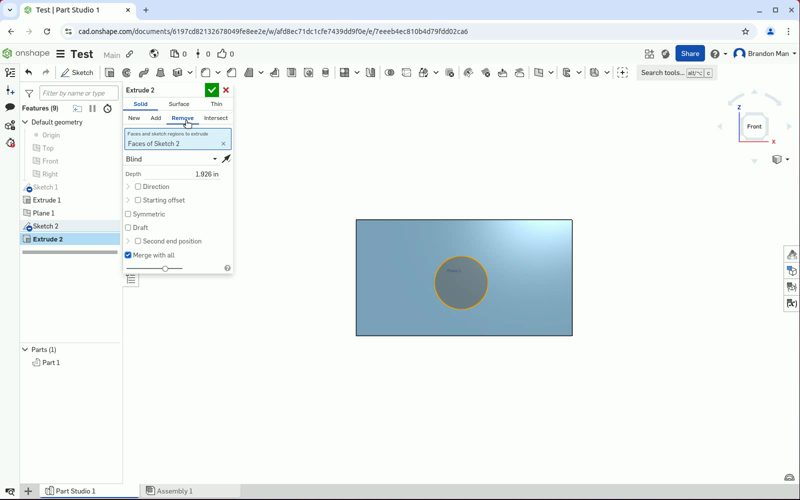
key(enter)
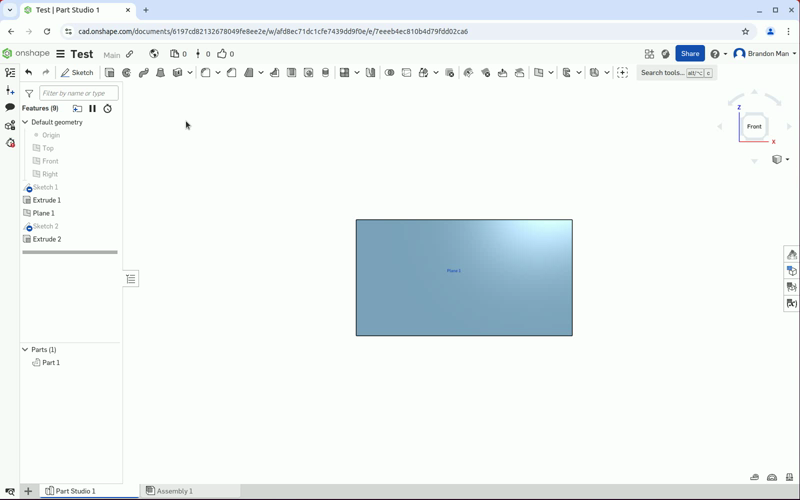
key(shift+h)
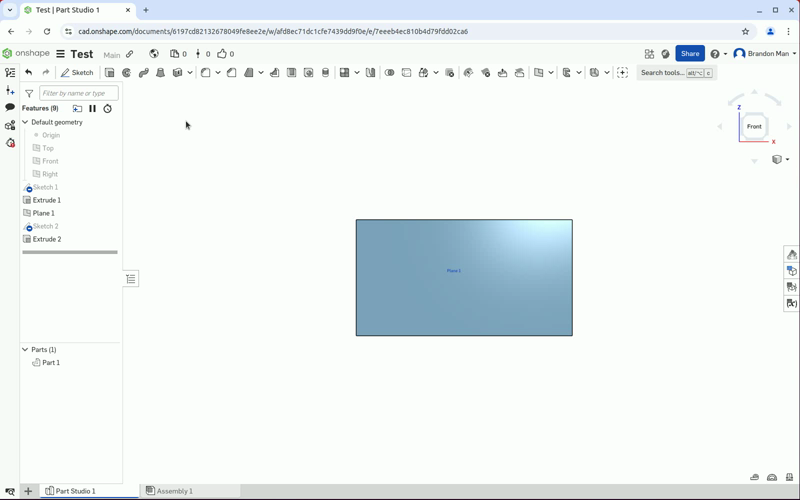
key(shift+h)
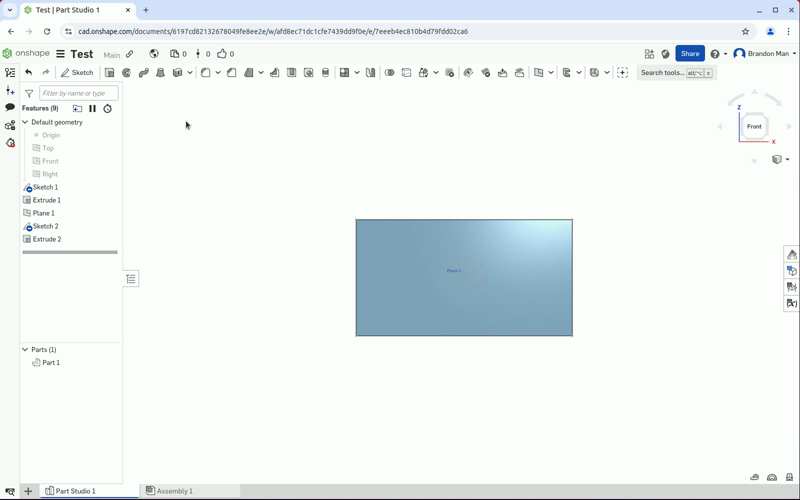
key(shift+7)
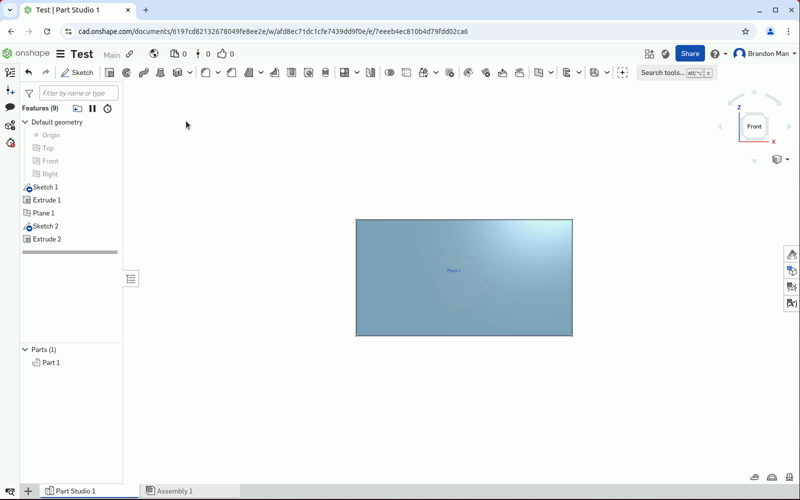
key(left, 2)
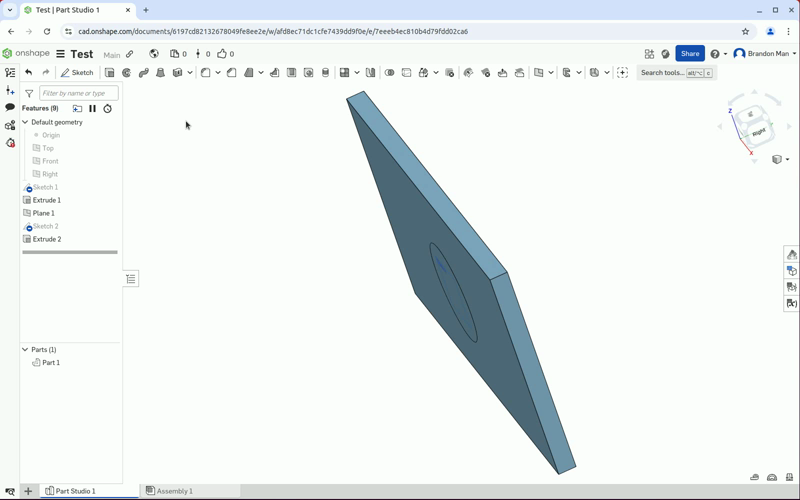
key(down, 2)
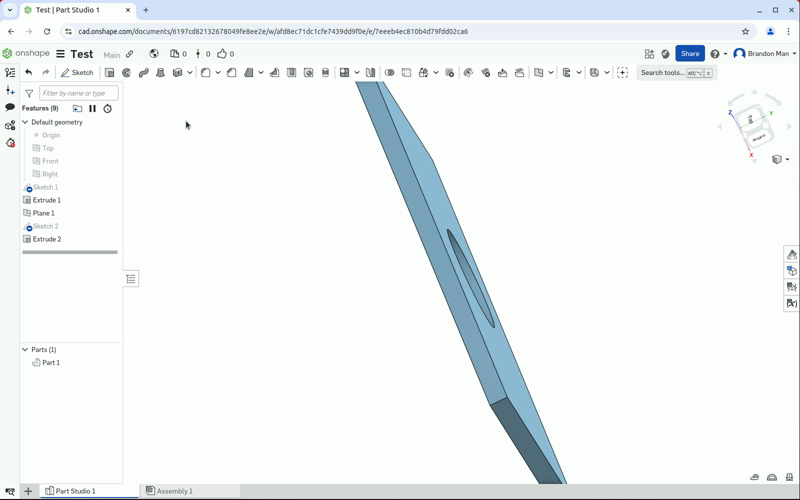
key(up, 2)
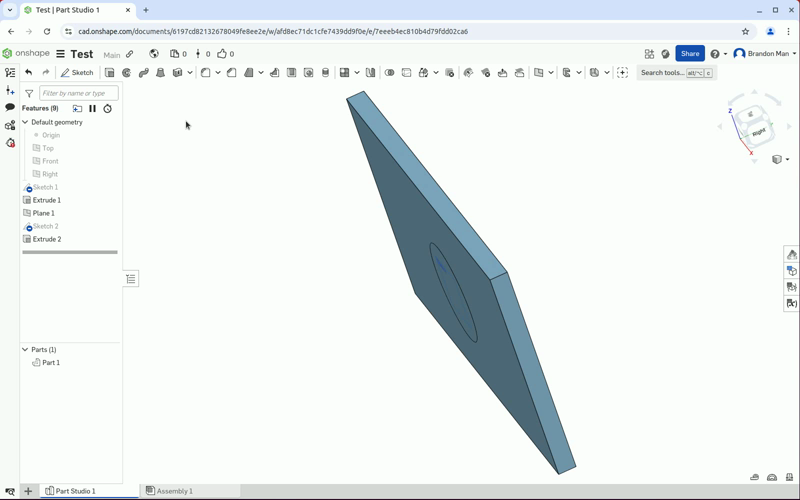
key(right, 2)
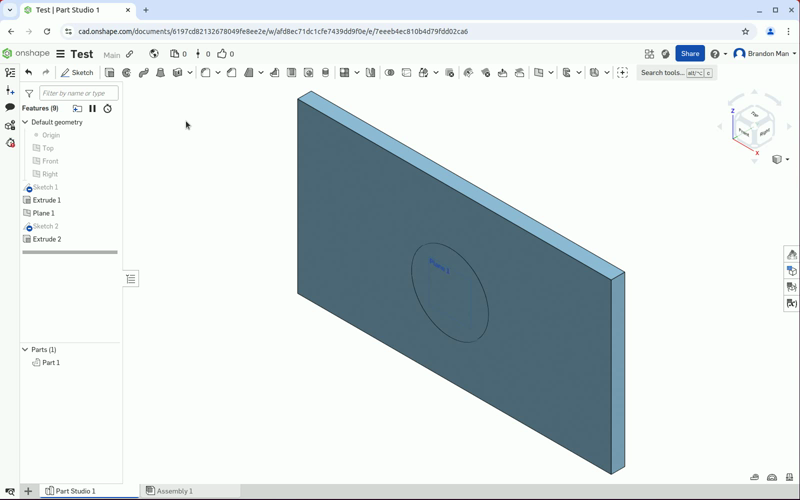
mouse_move(73, 189)
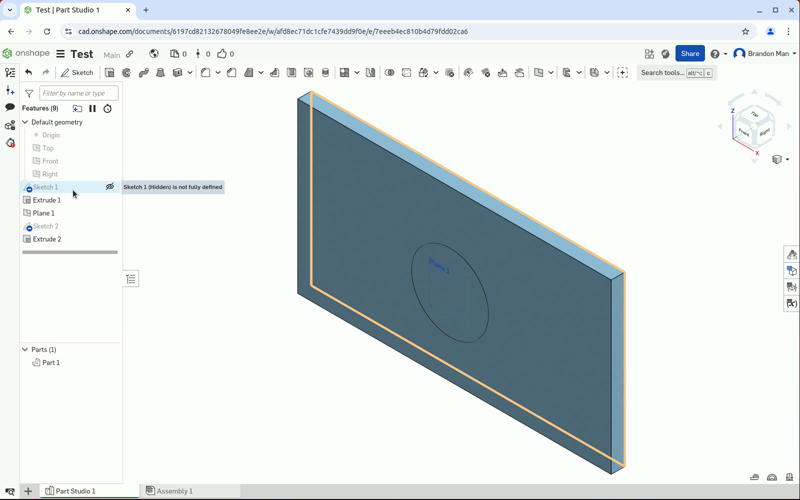
click(73, 189)